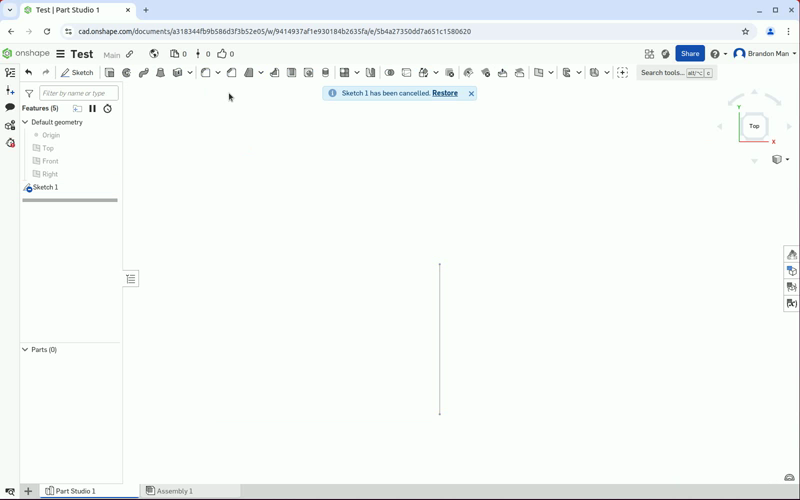
key(shift+h)
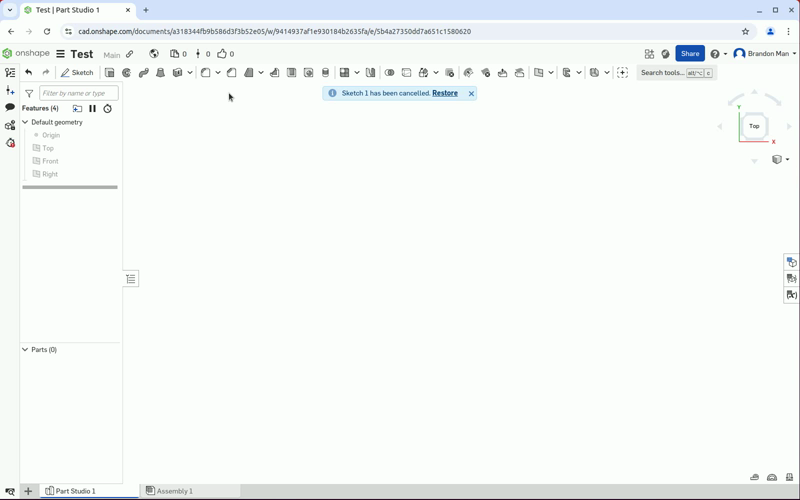
mouse_move(73, 352)
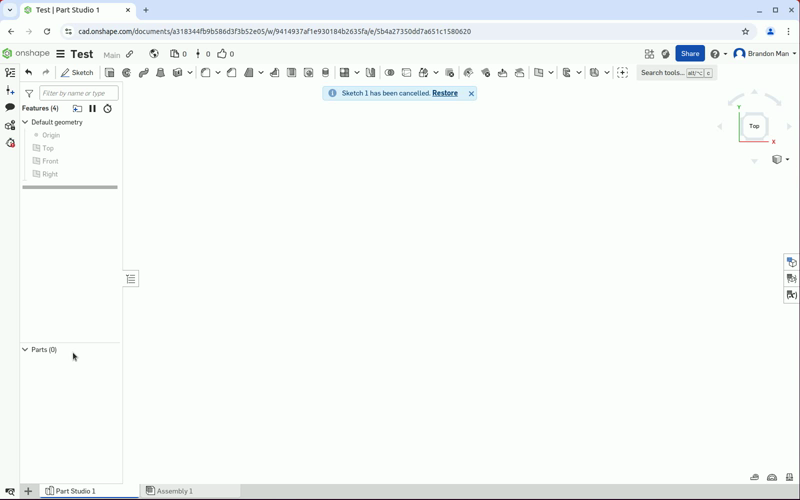
key(y)
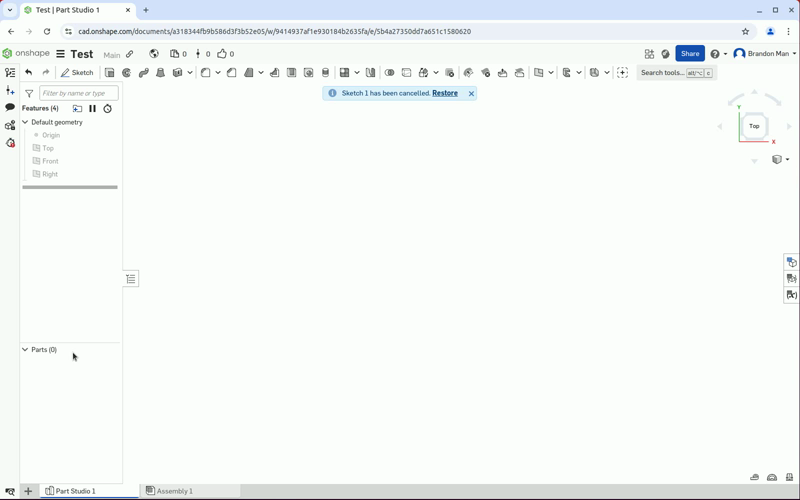
key(shift+p)
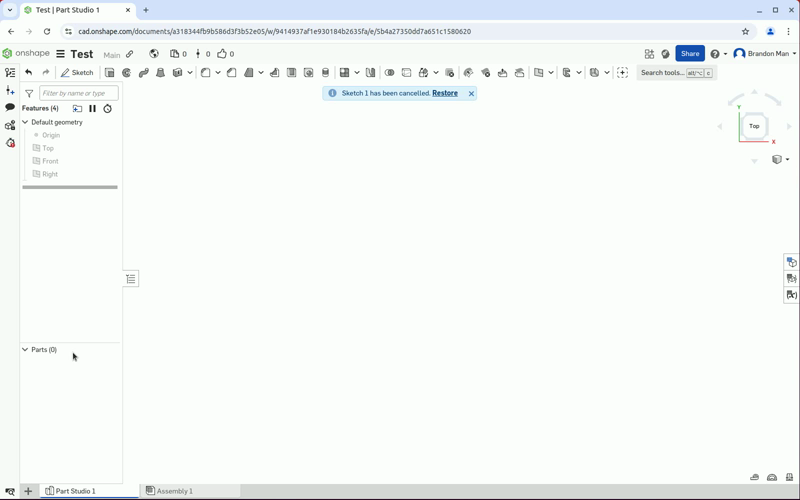
key(space)
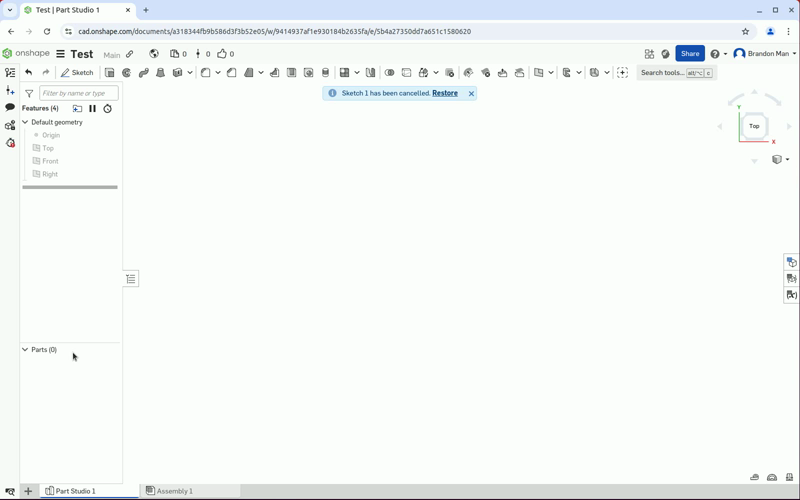
key_down(shift)
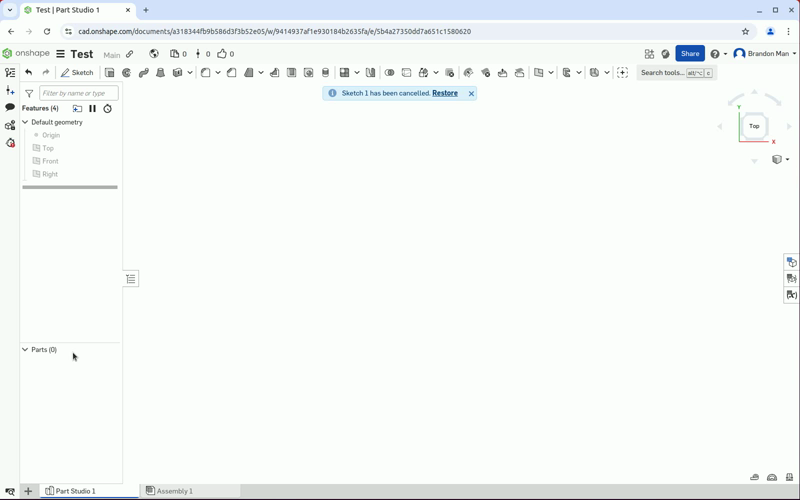
key(up)
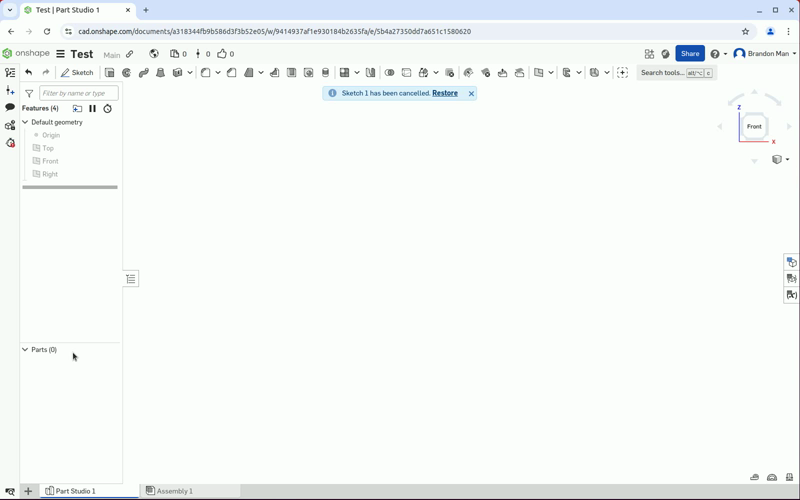
key_up(shift)
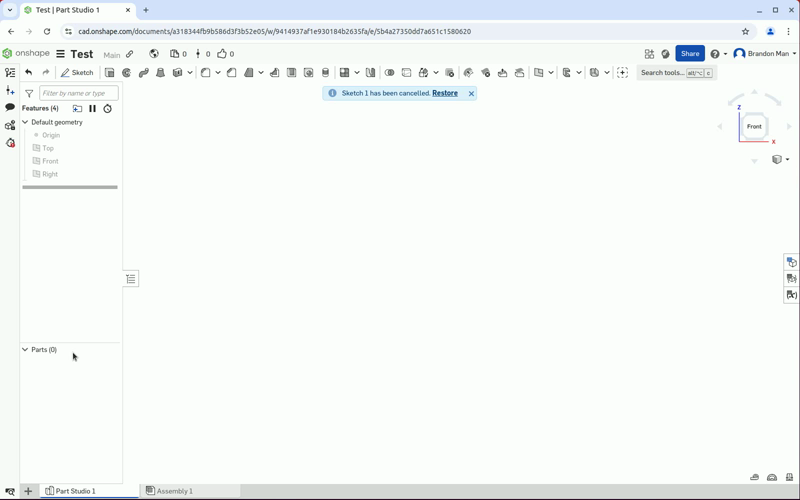
mouse_move(73, 352)
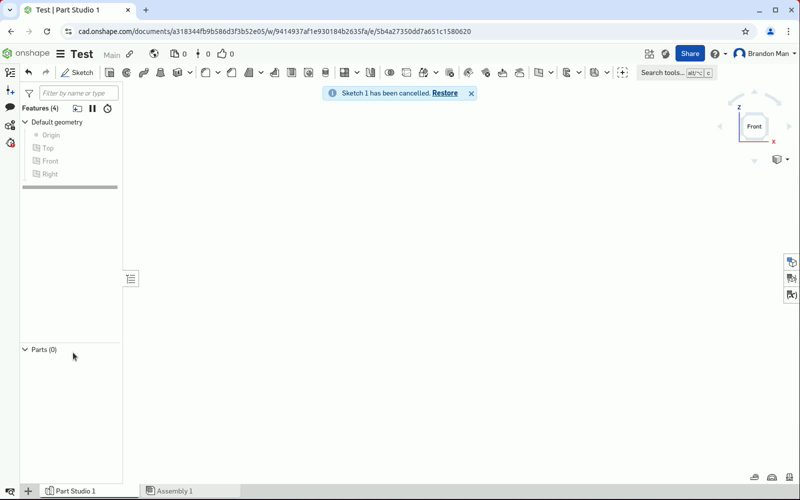
key(shift+y)
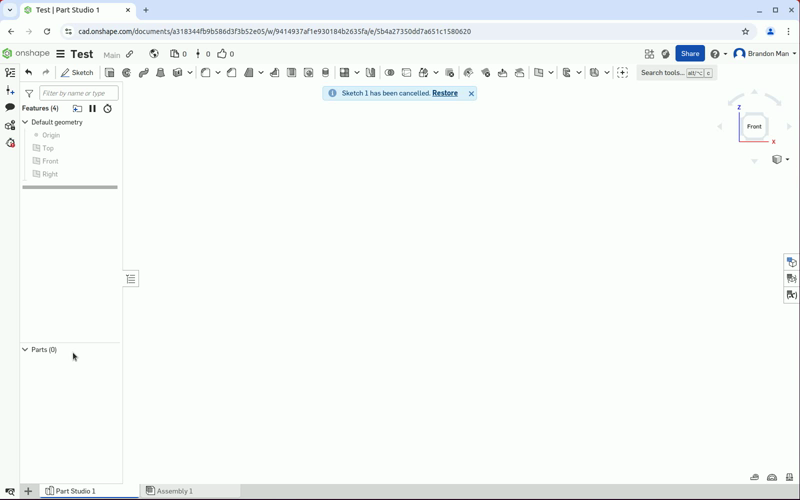
key(shift+s)
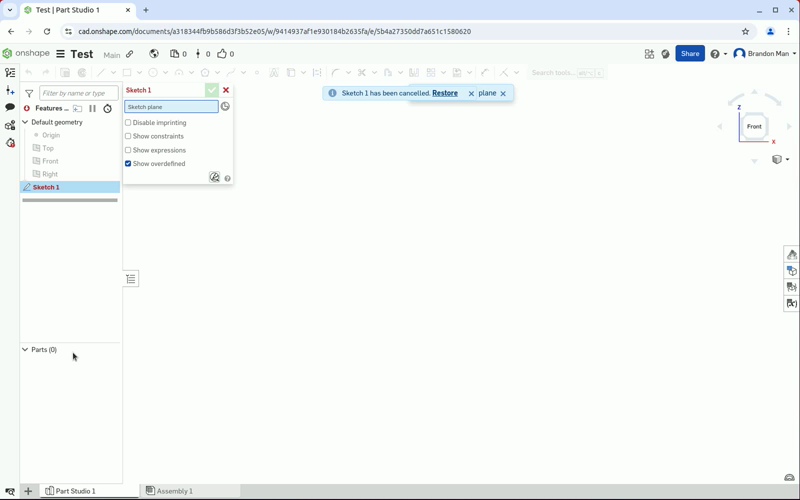
mouse_move(73, 163)
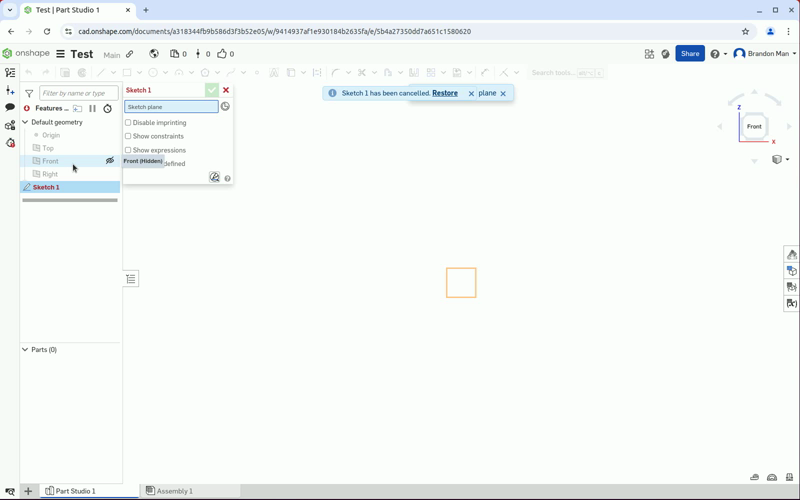
click(73, 163)
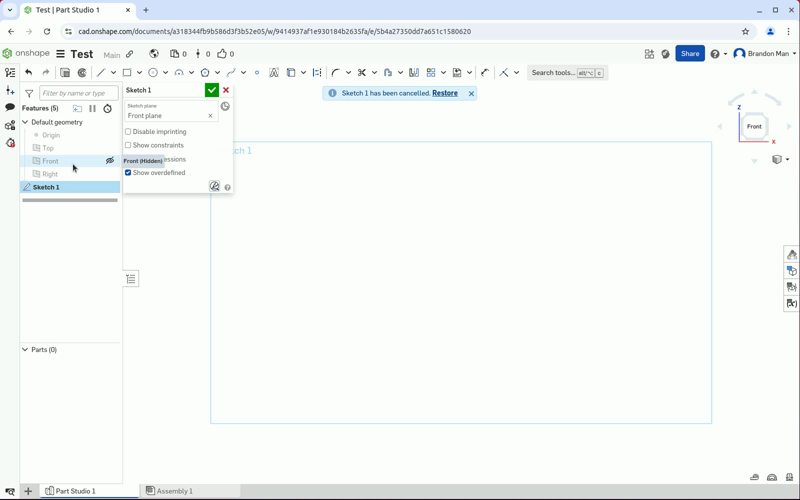
mouse_move(73, 352)
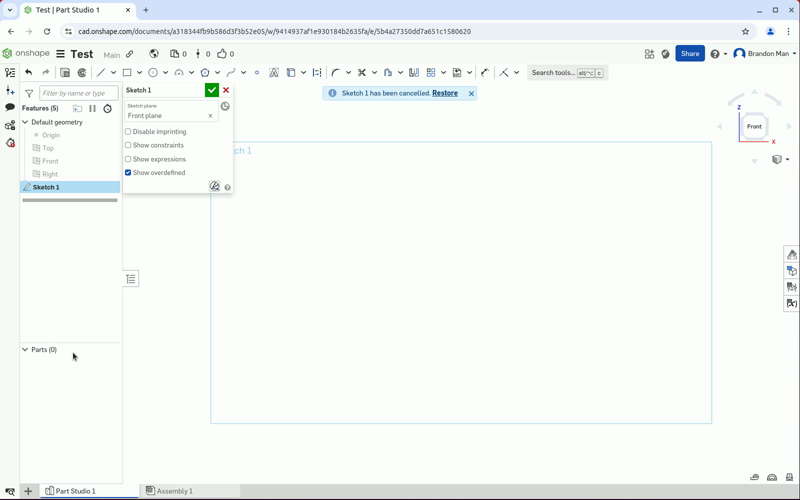
key(y)
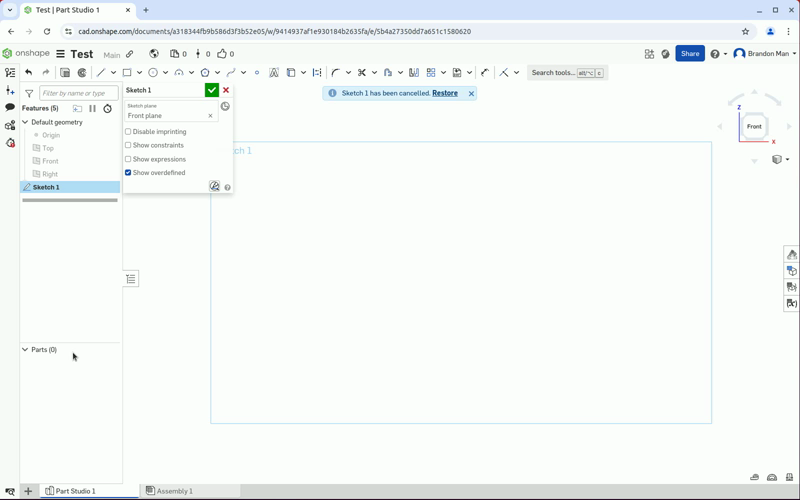
key(l)
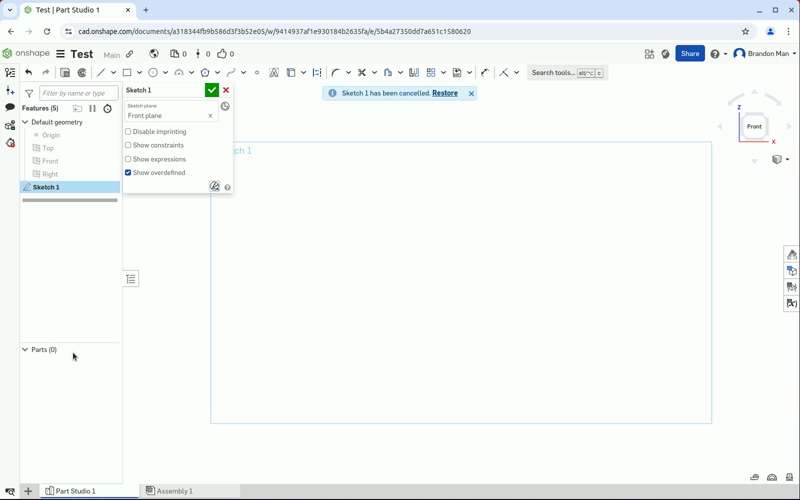
key_down(shift)
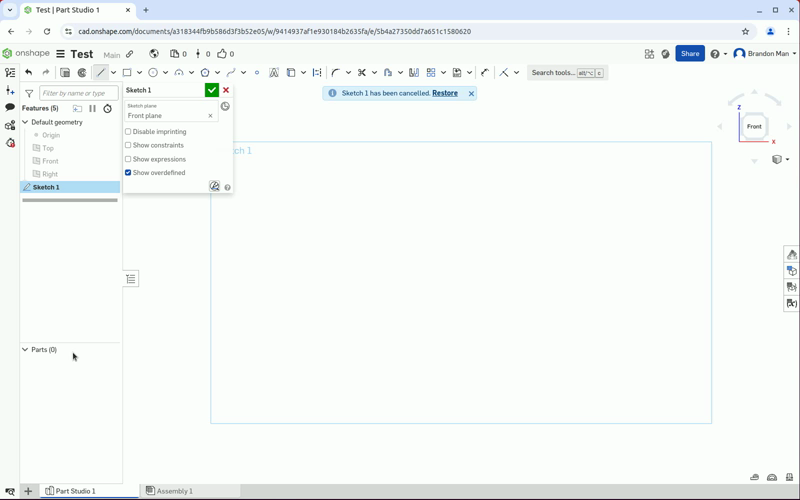
mouse_move(460, 282)
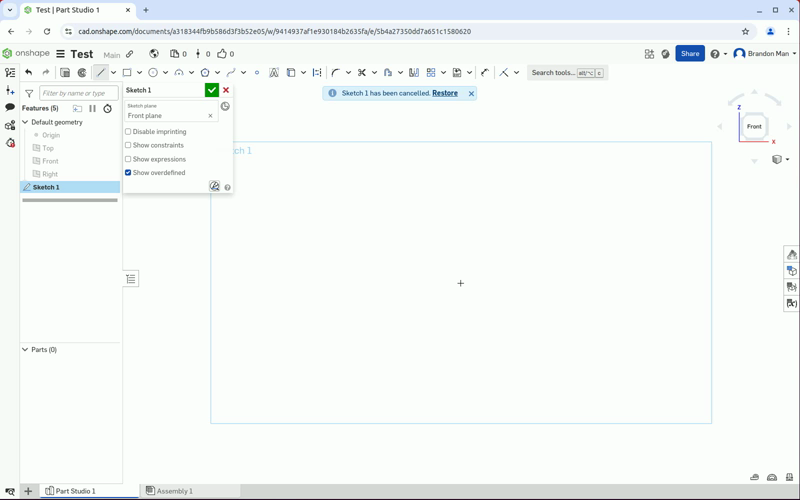
click(460, 282)
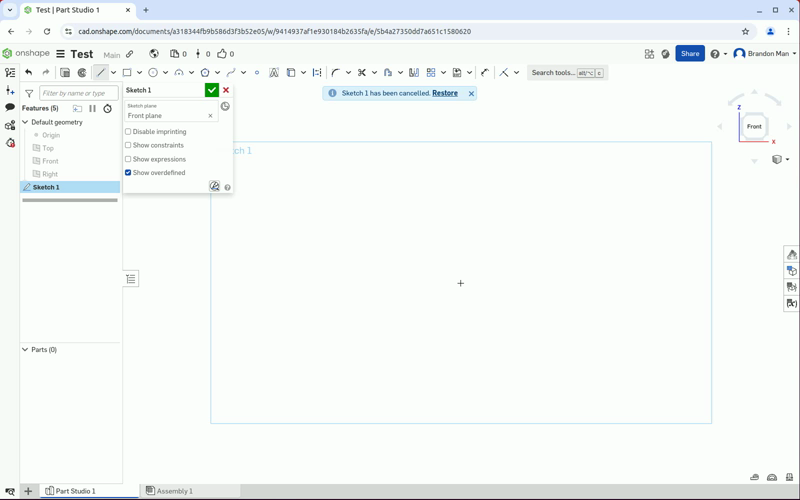
key_up(shift)
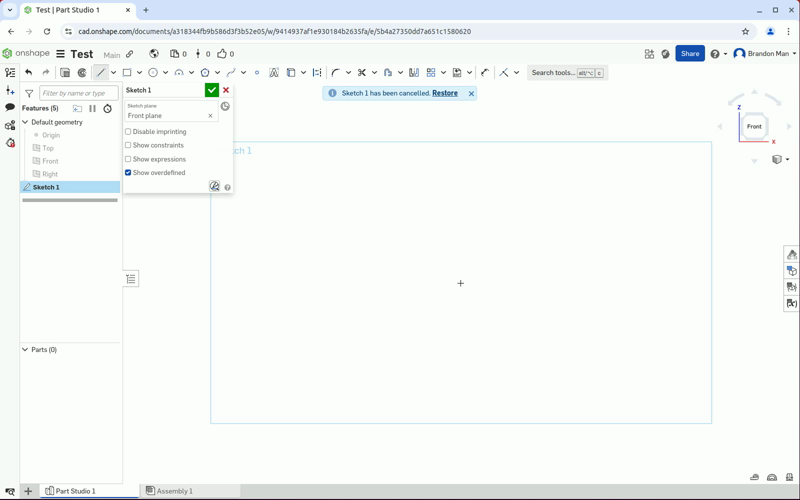
key_down(shift)
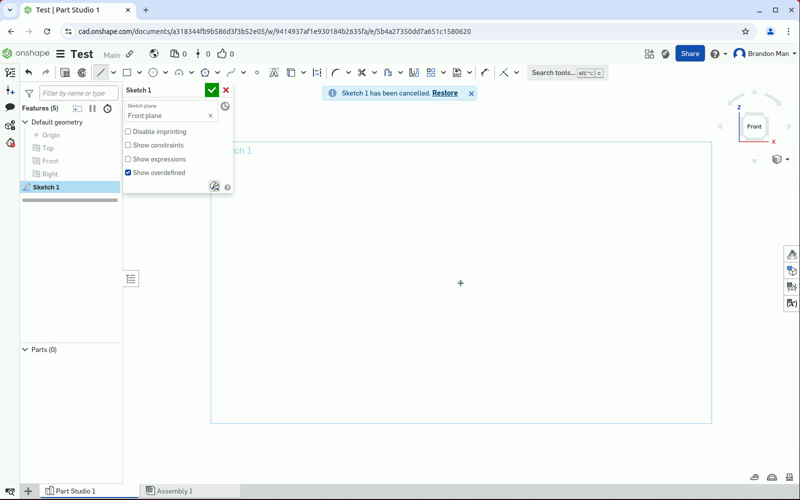
mouse_move(573, 282)
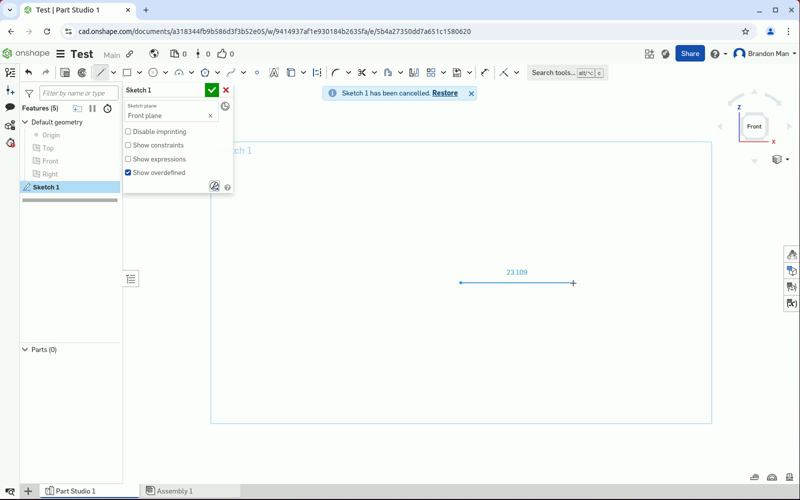
click(573, 282)
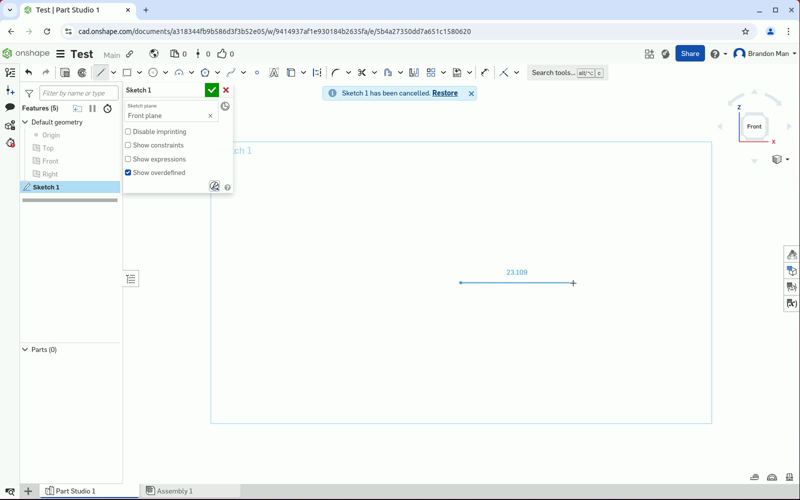
key_up(shift)
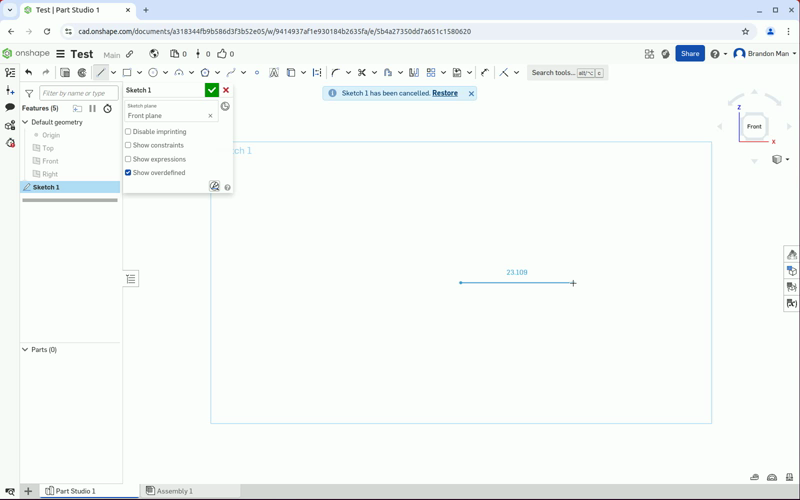
key_down(shift)
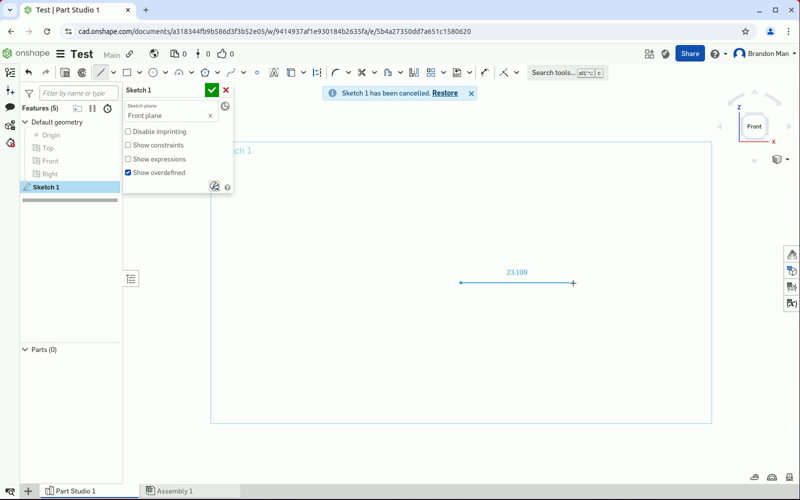
mouse_move(573, 170)
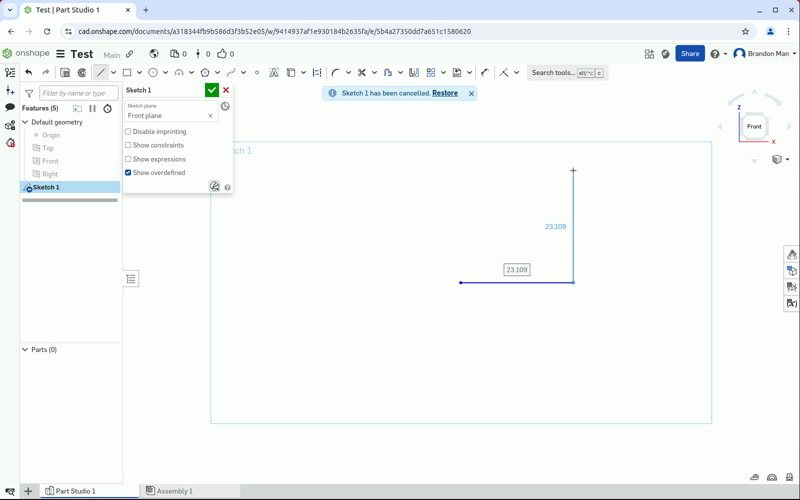
click(573, 170)
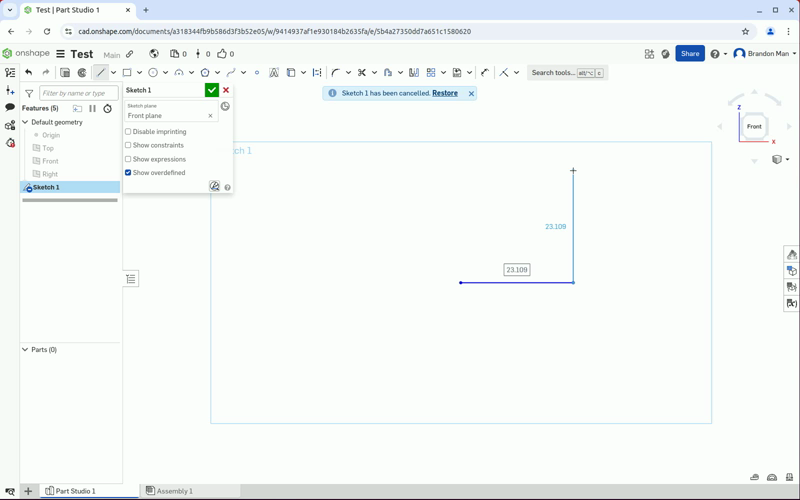
key_up(shift)
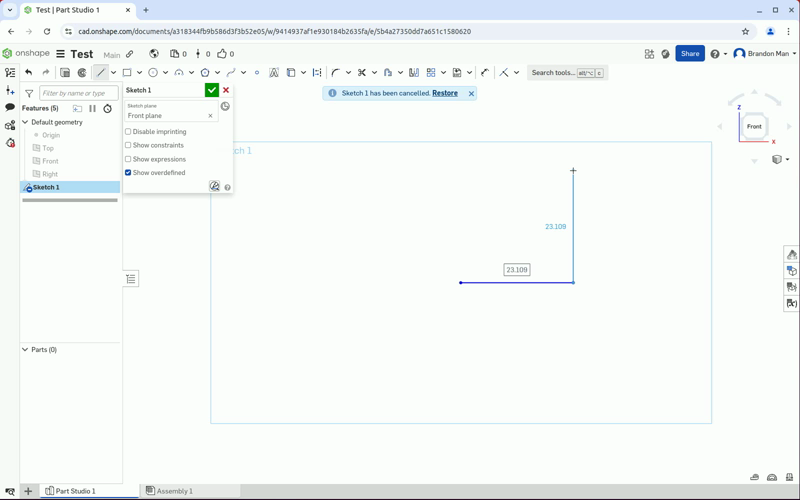
key_down(shift)
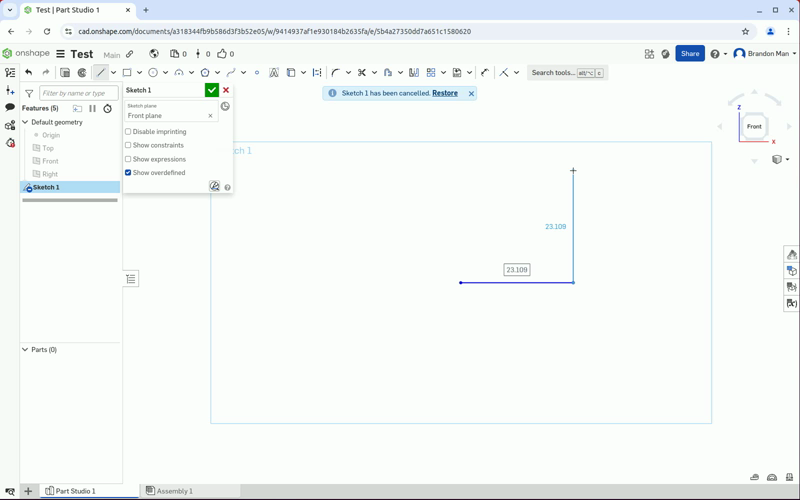
mouse_move(460, 170)
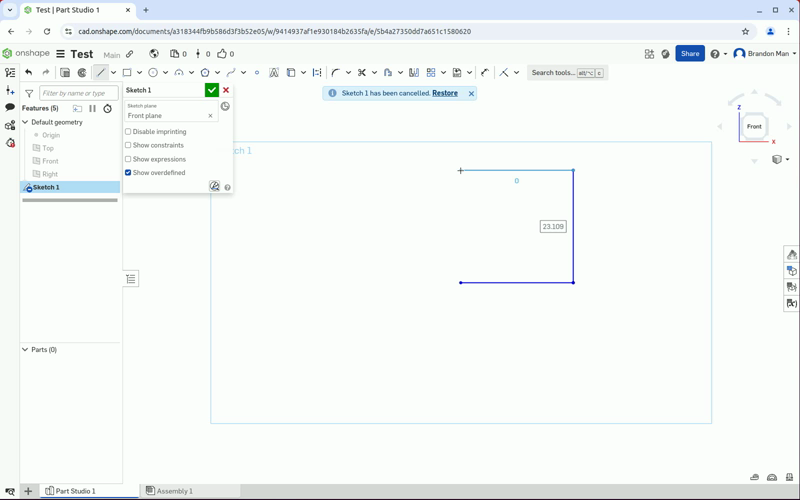
click(460, 170)
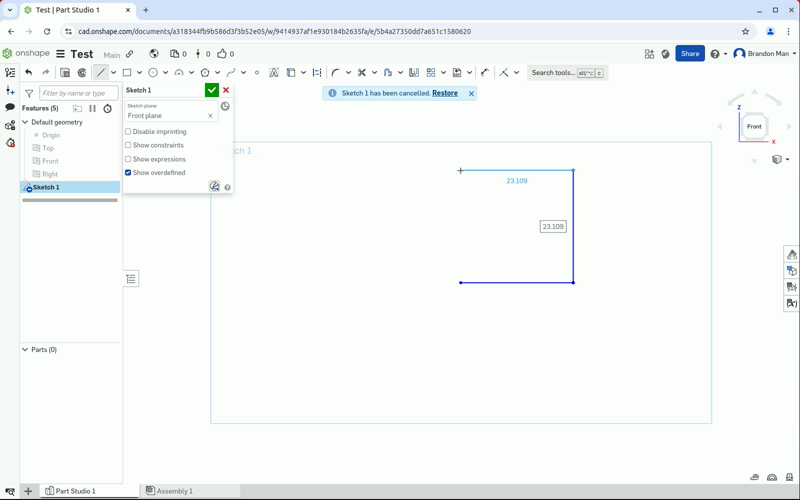
key_up(shift)
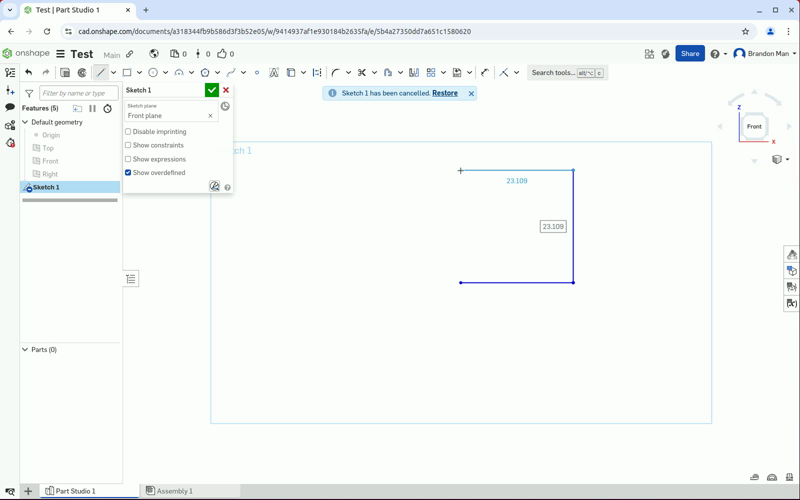
key_down(shift)
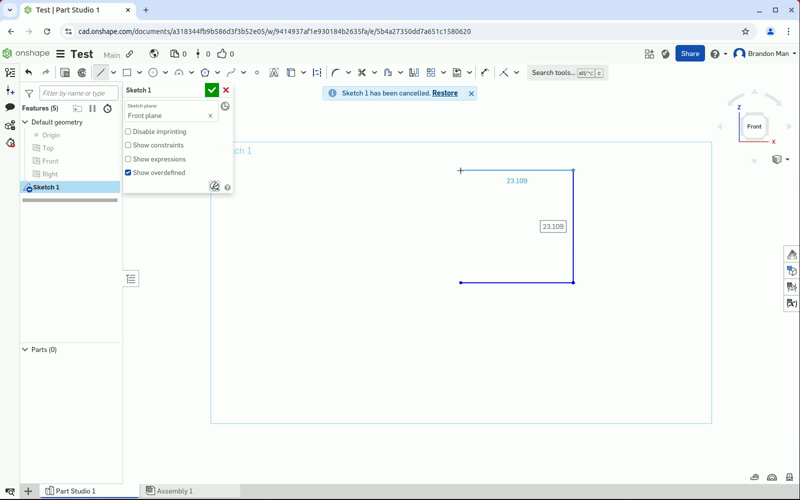
mouse_move(460, 282)
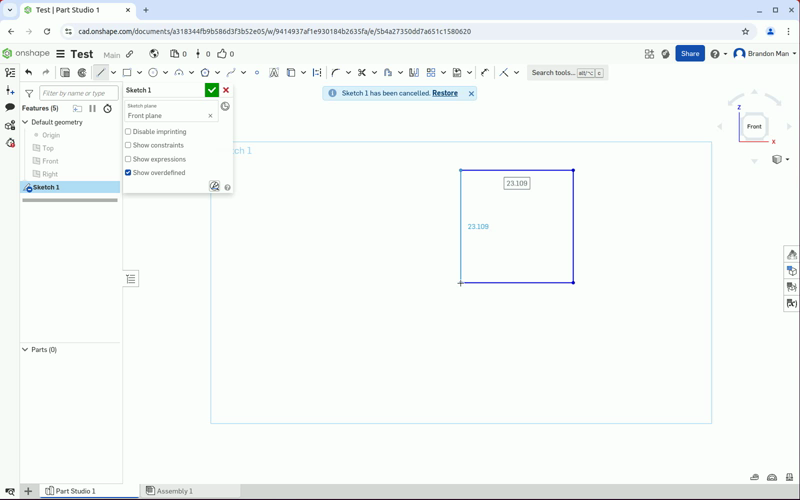
key_up(shift)
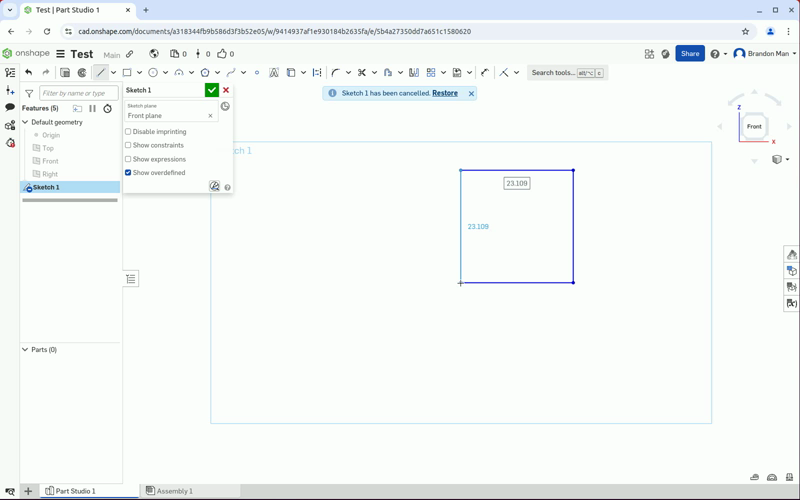
click(460, 282)
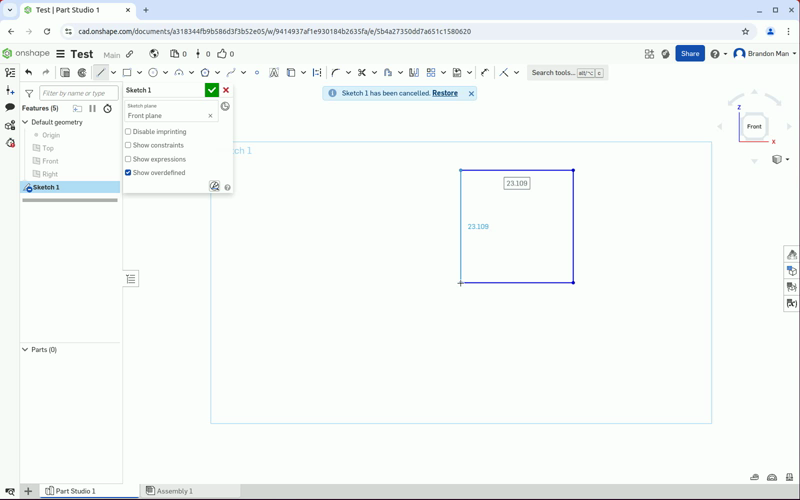
key(esc)
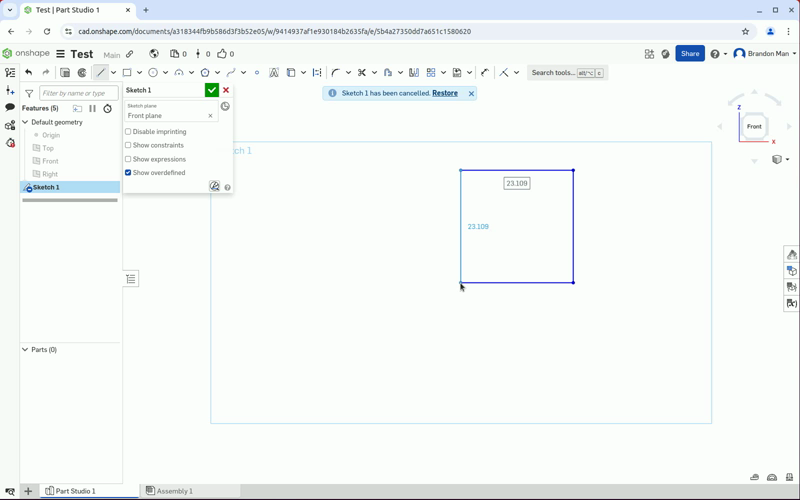
mouse_move(522, 200)
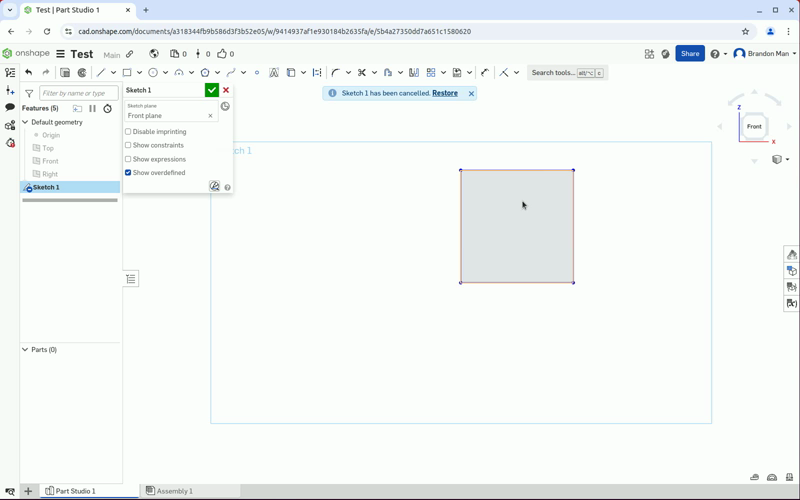
click(522, 200)
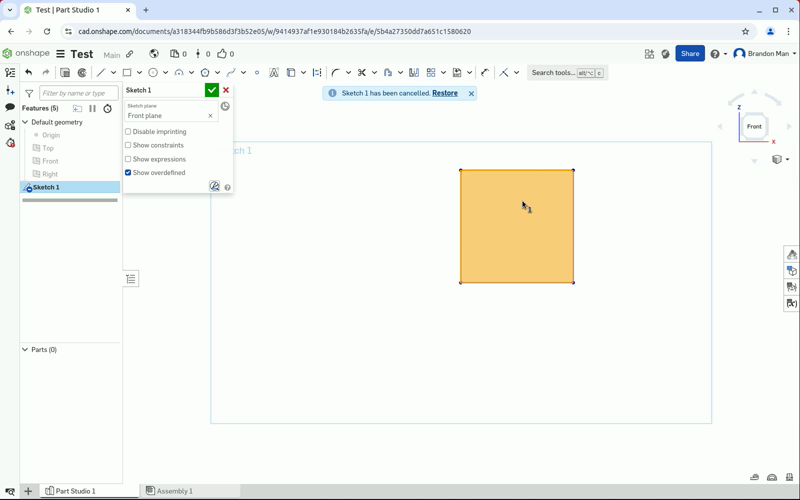
mouse_move(73, 352)
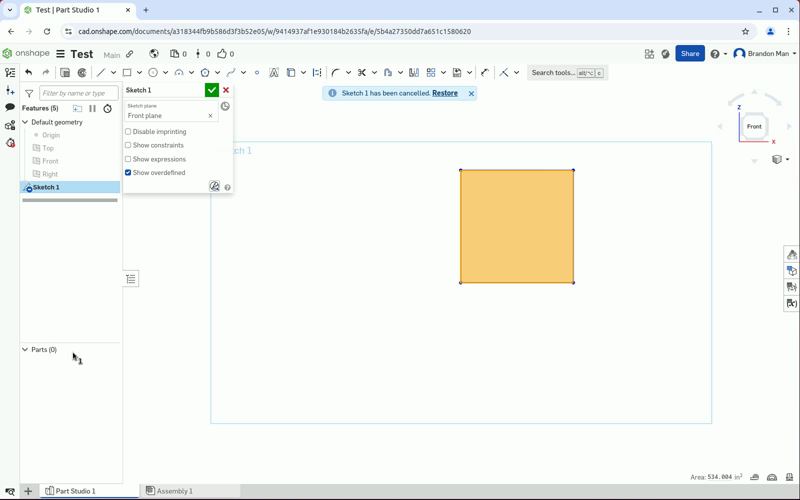
key(shift+y)
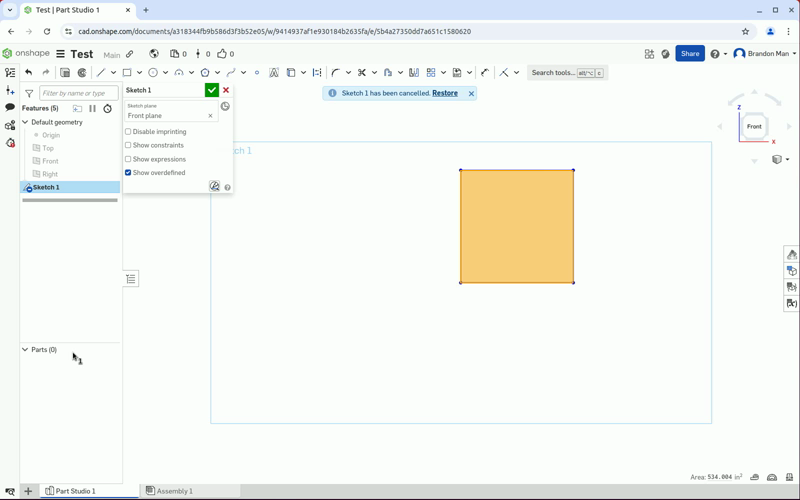
key(shift+e)
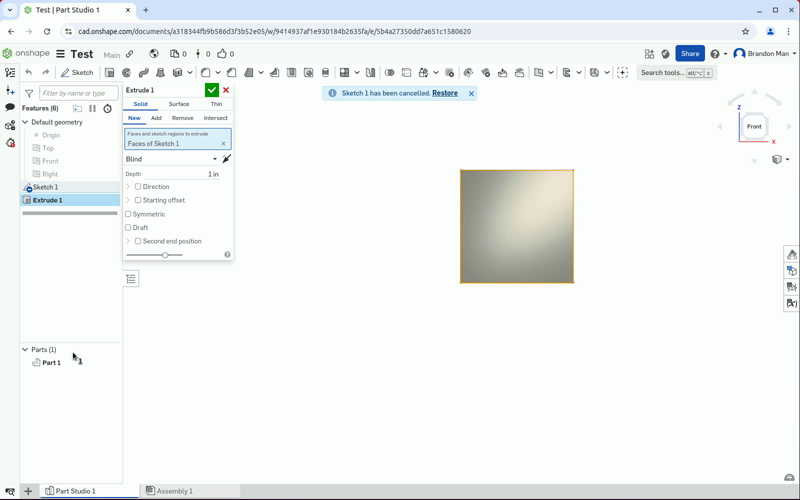
mouse_move(143, 106)
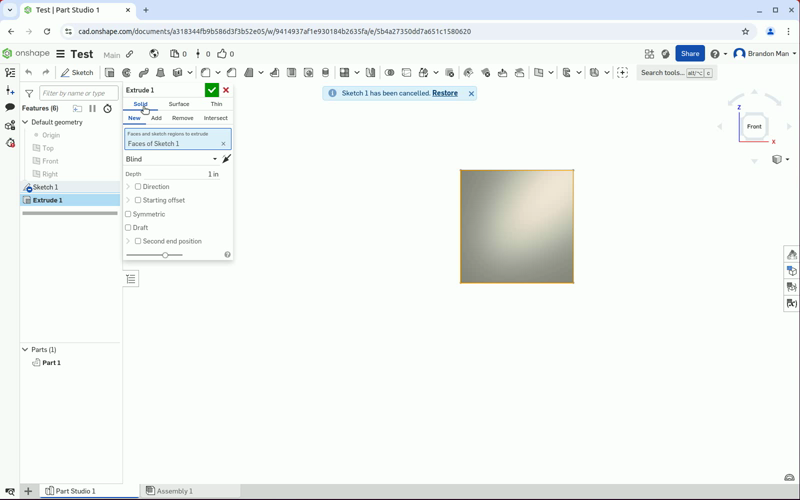
click(143, 106)
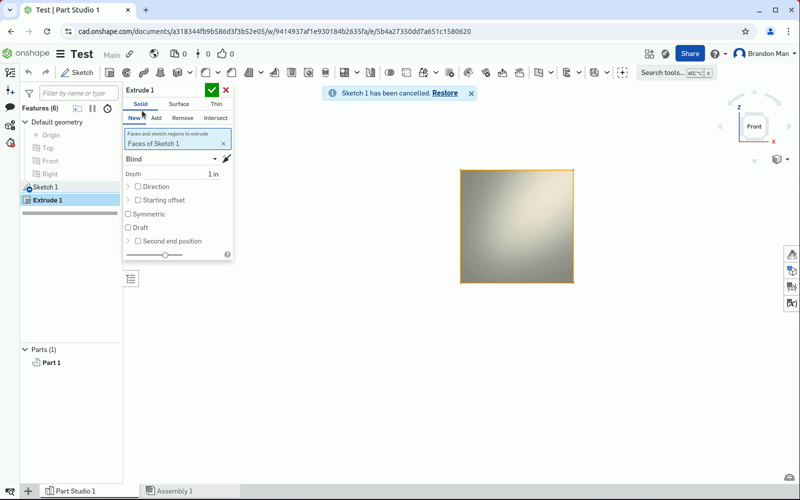
mouse_move(137, 120)
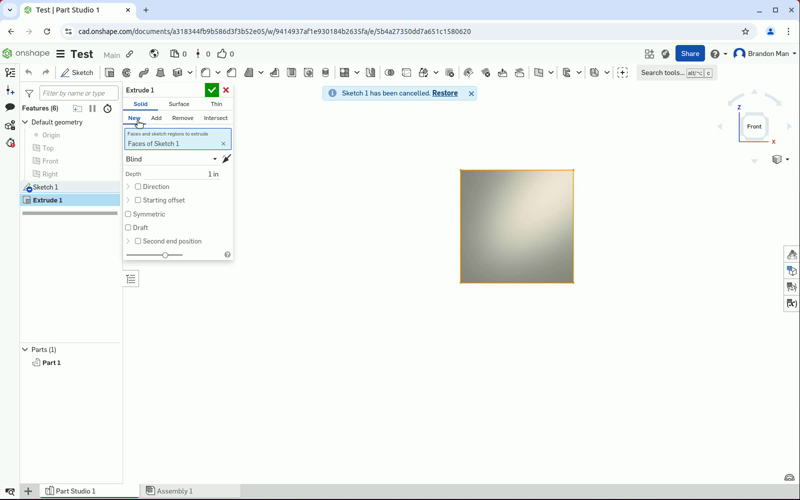
click(137, 120)
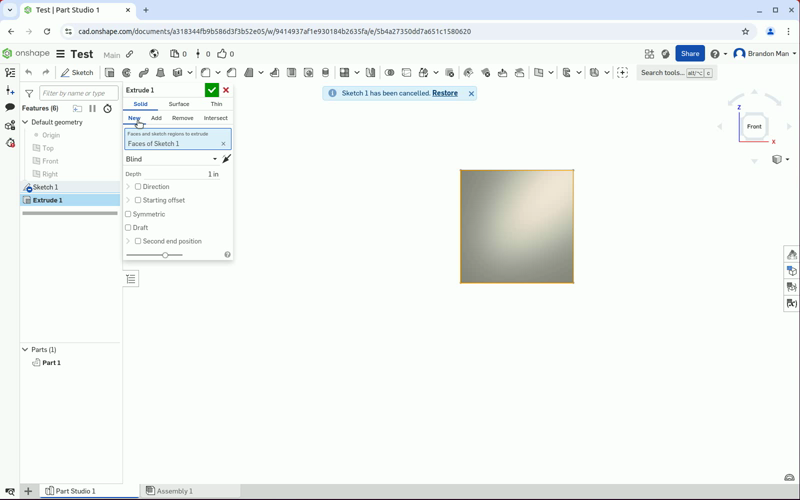
key(tab, 4)
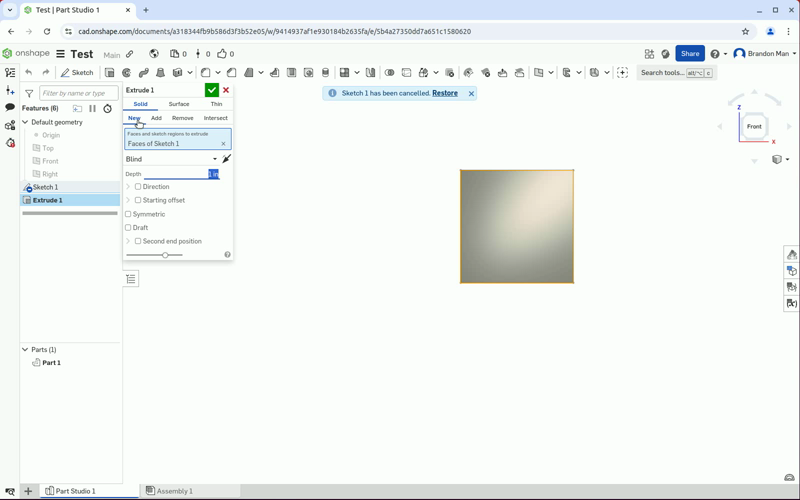
text(23.108)
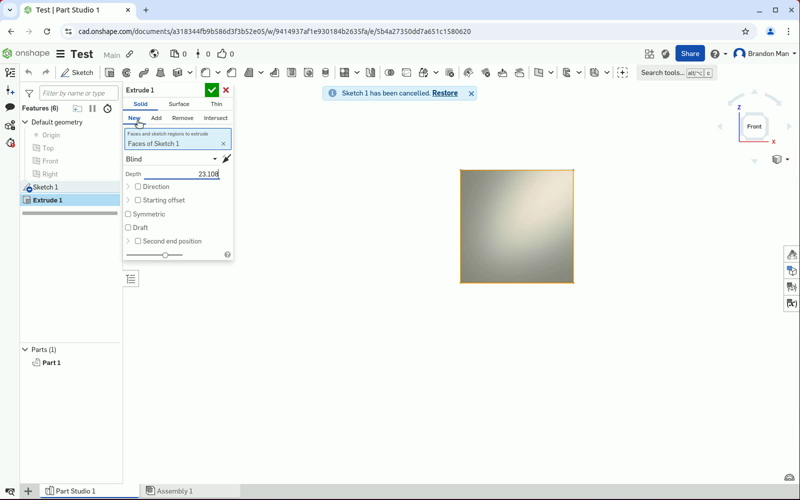
key(enter)
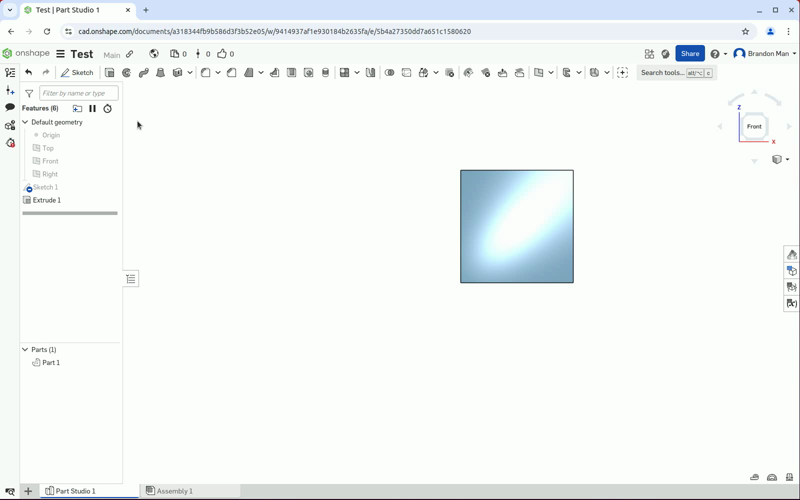
key(shift+h)
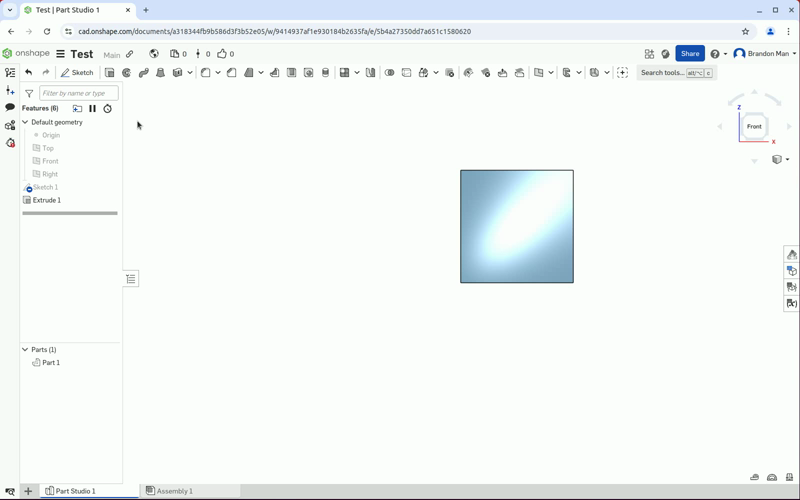
key(shift+h)
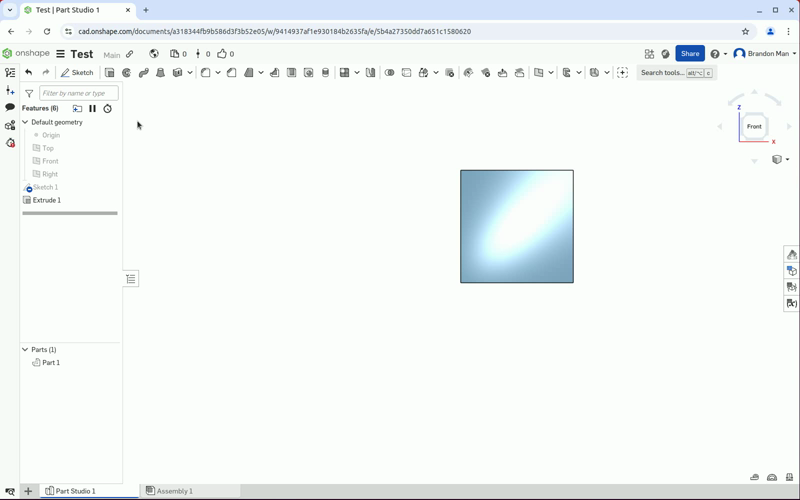
mouse_move(73, 189)
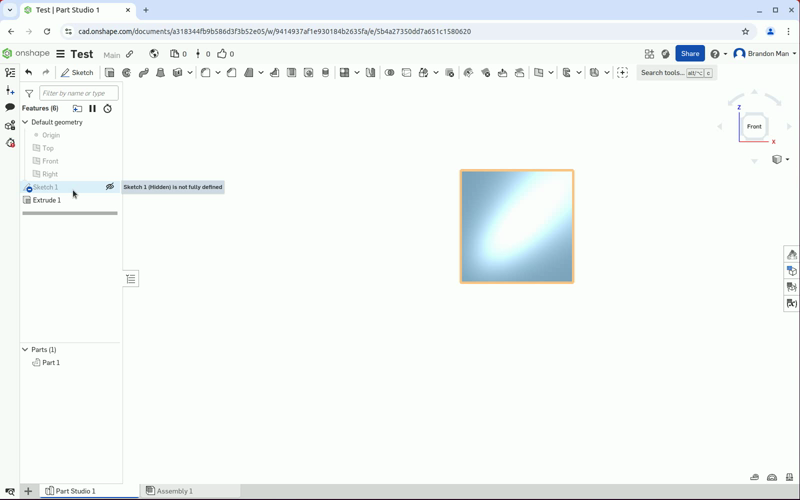
click(73, 189)
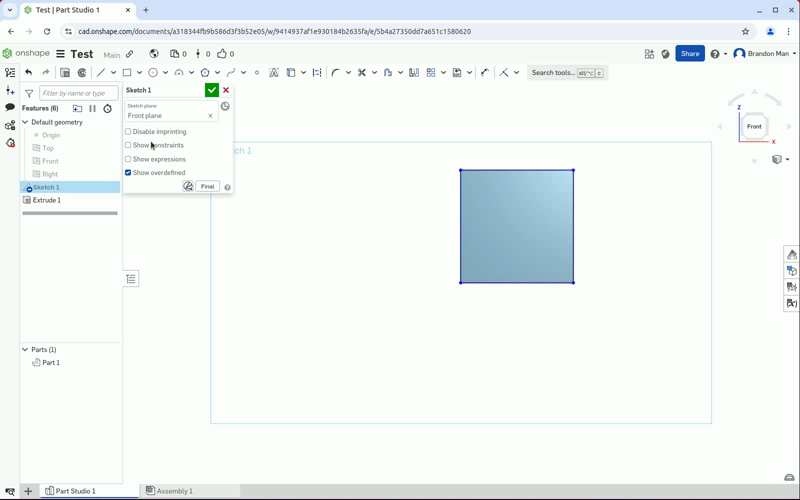
mouse_move(229, 92)
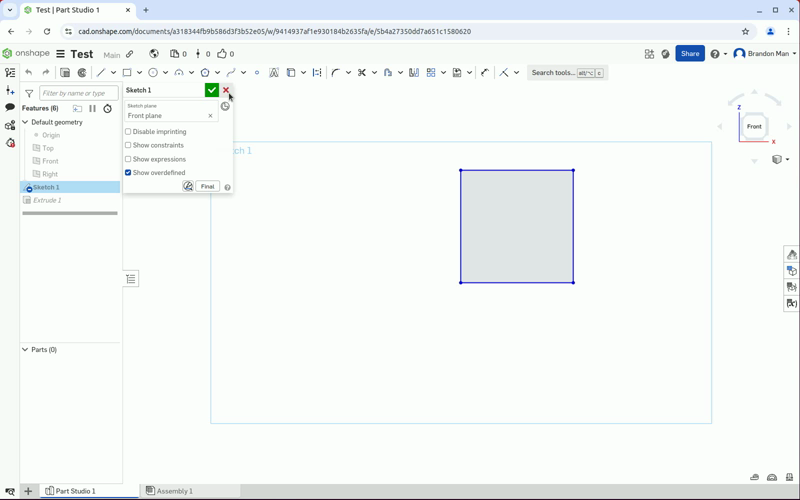
click(229, 92)
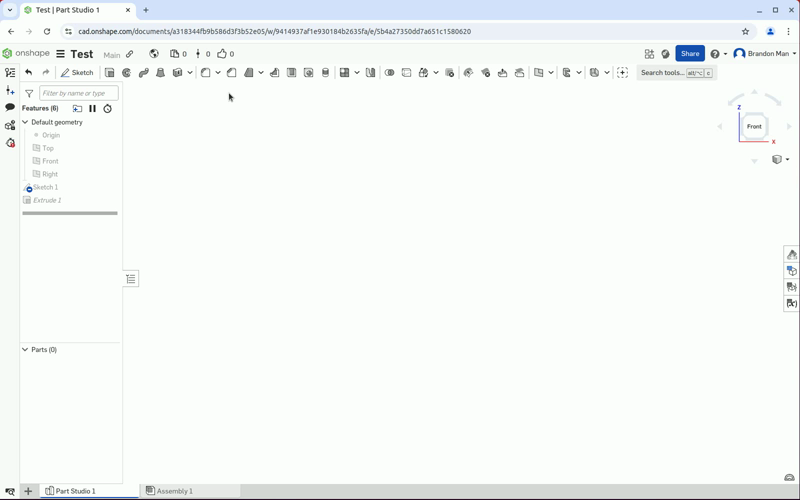
mouse_move(541, 75)
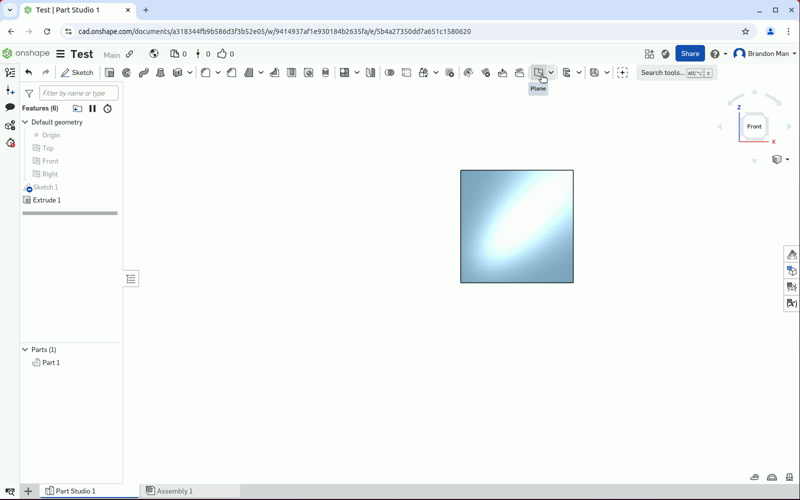
click(541, 75)
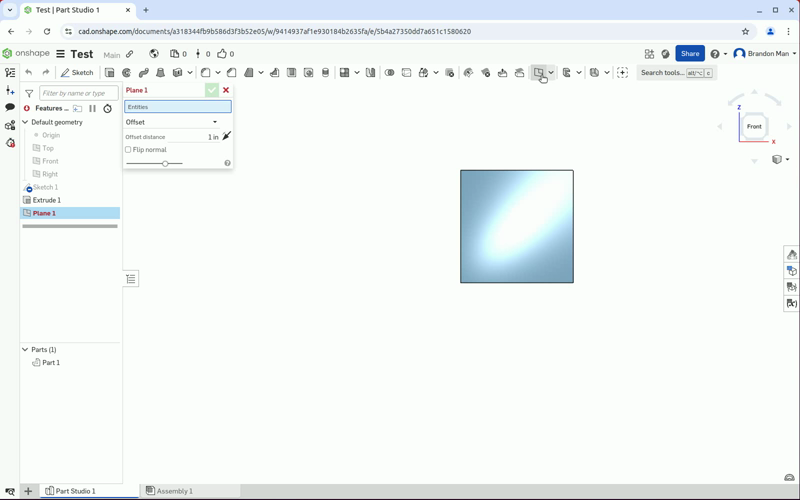
mouse_move(73, 163)
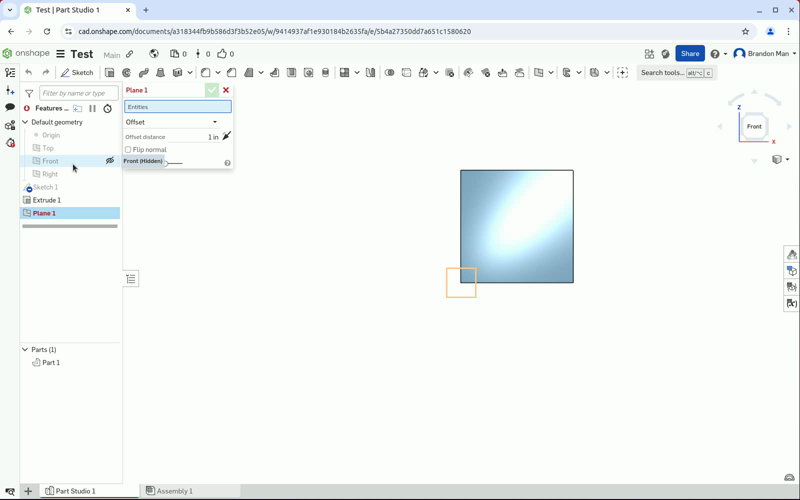
click(73, 163)
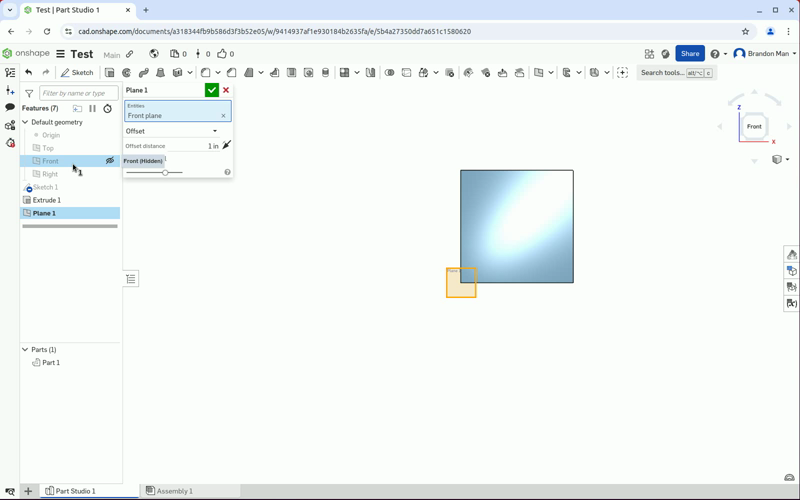
key(tab, 2)
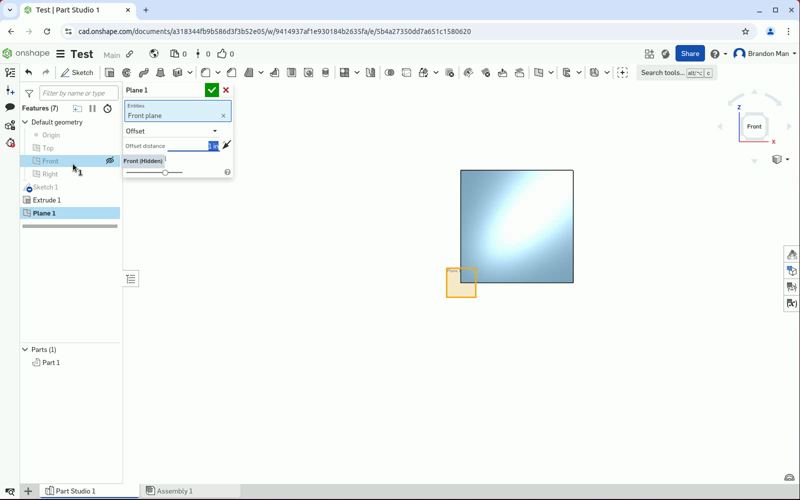
text(23.108)
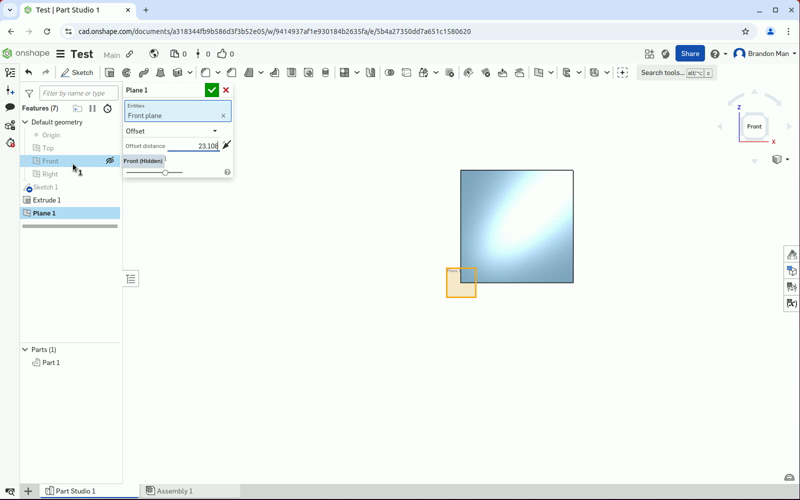
key(enter, 2)
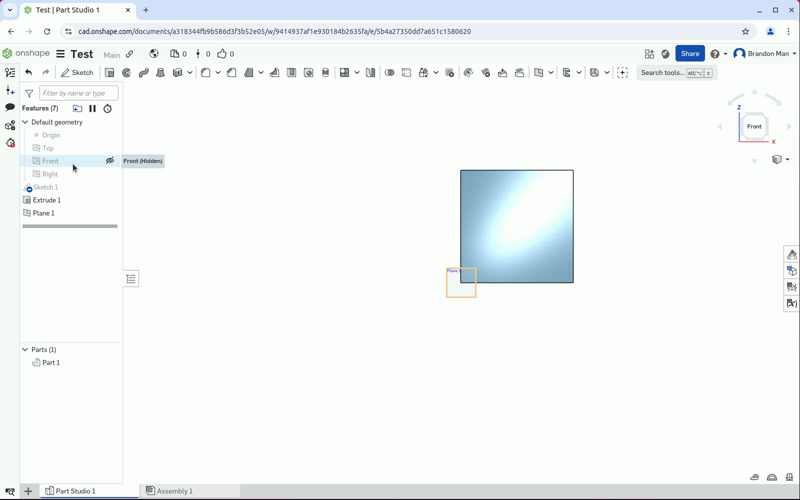
key(shift+s)
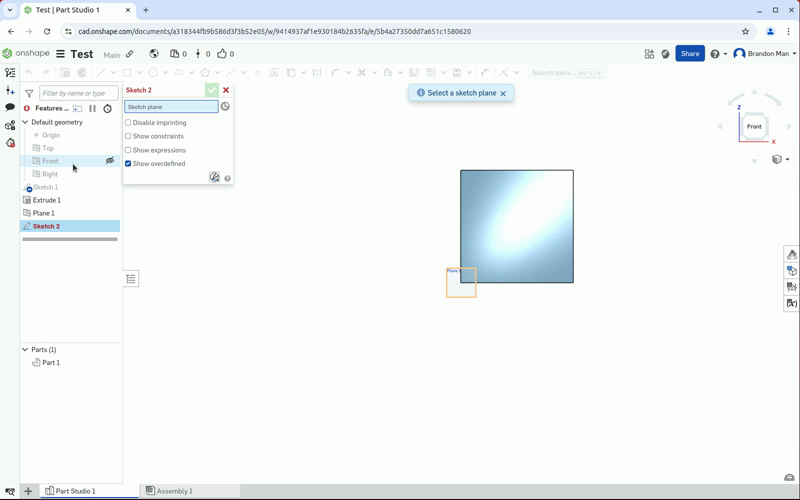
mouse_move(73, 215)
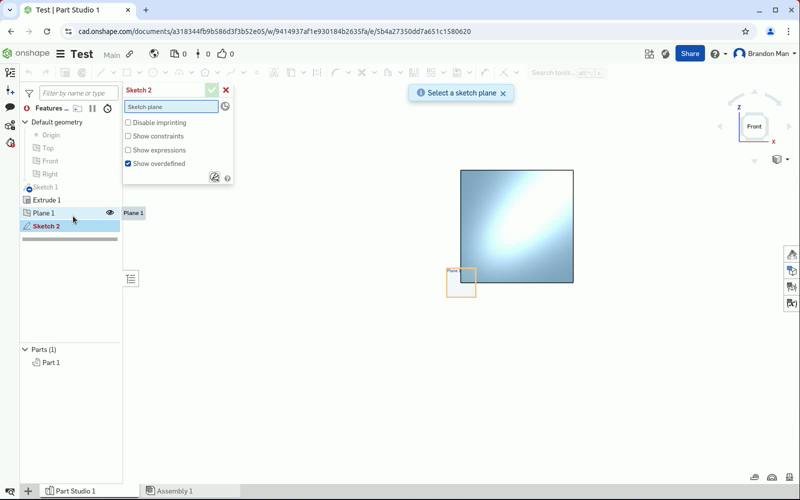
click(73, 215)
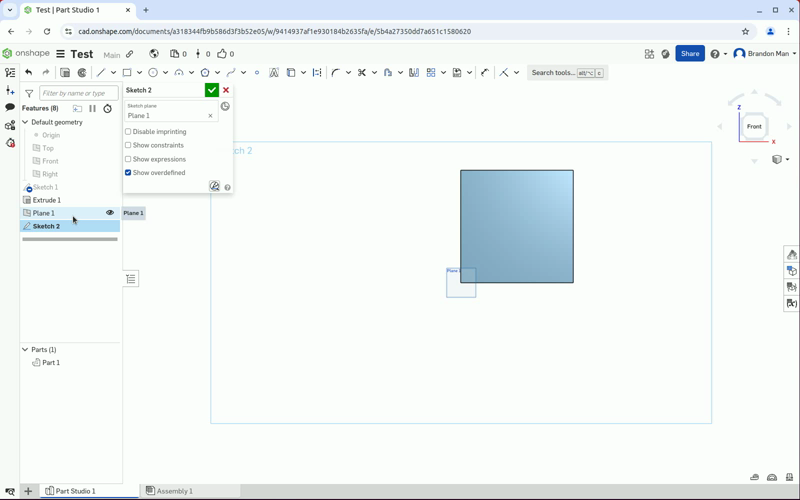
mouse_move(73, 352)
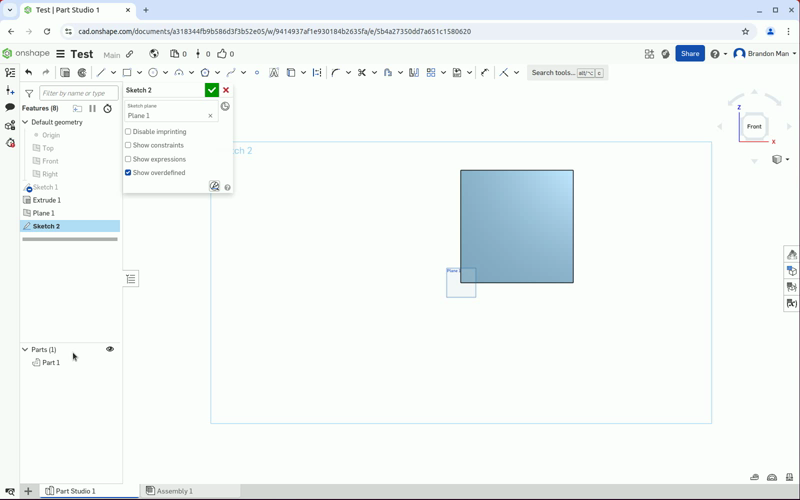
key(y)
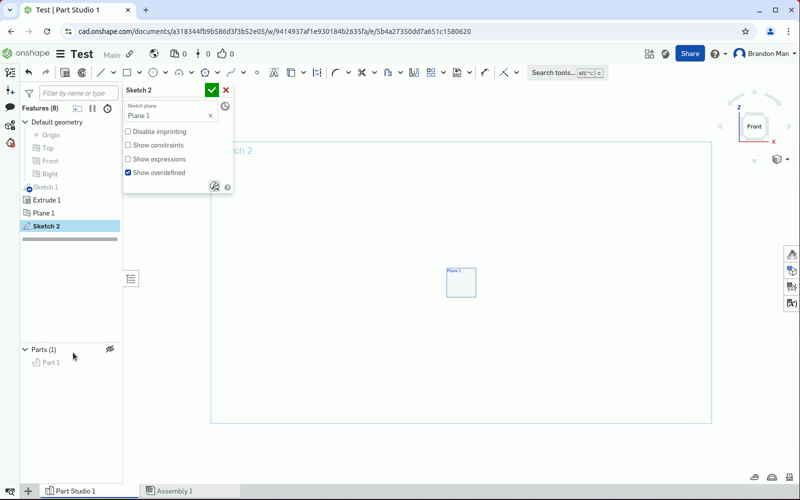
key(c)
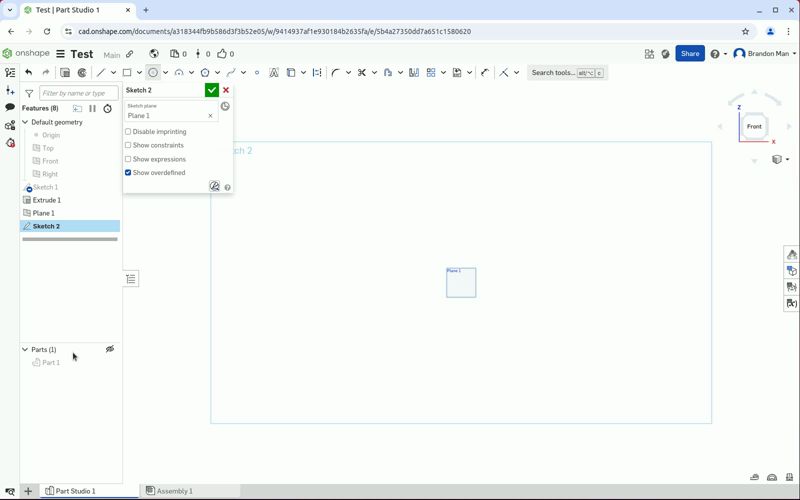
key_down(shift)
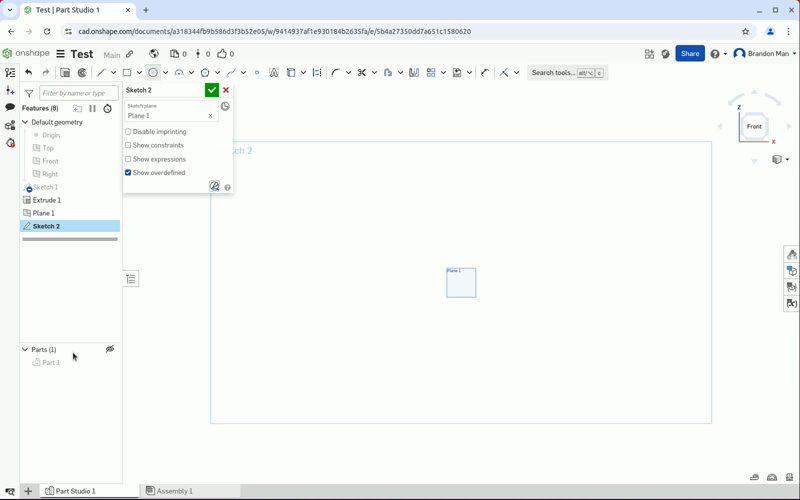
mouse_move(518, 226)
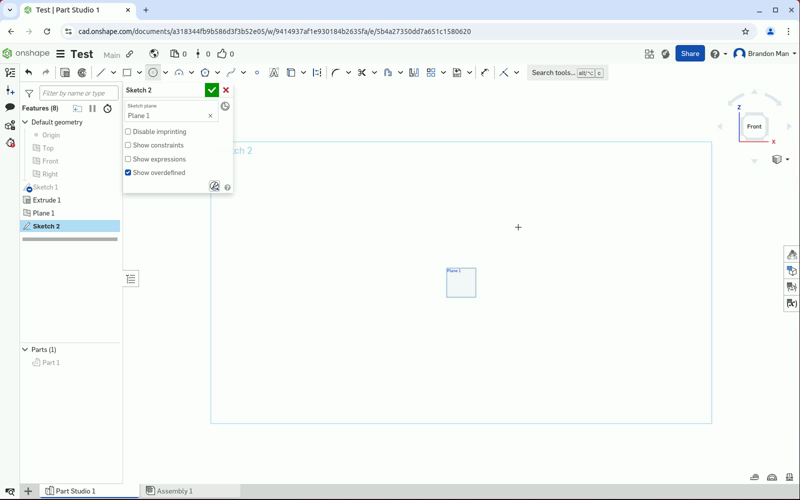
click(518, 226)
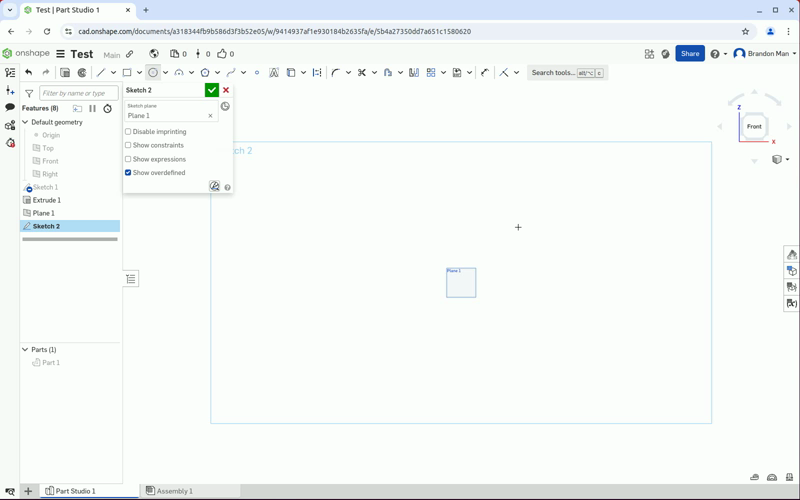
key_up(shift)
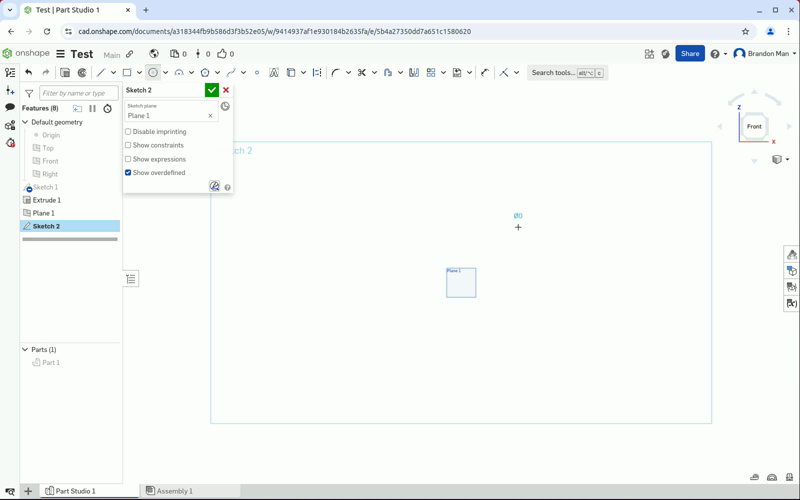
mouse_move(541, 226)
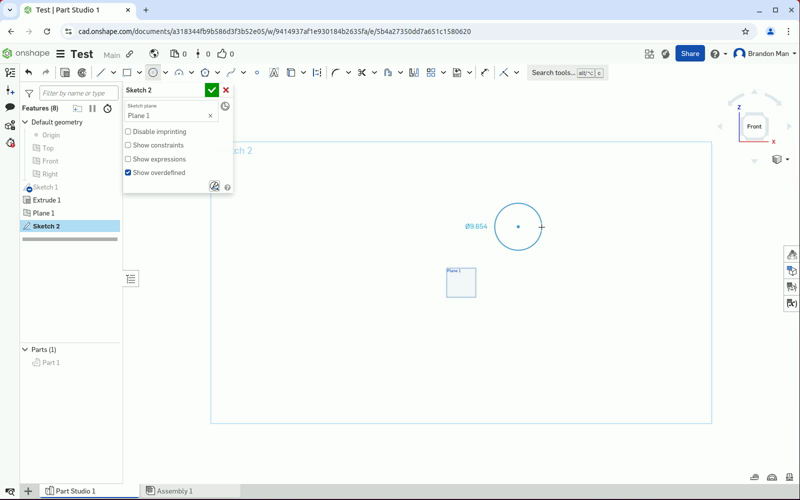
click(541, 226)
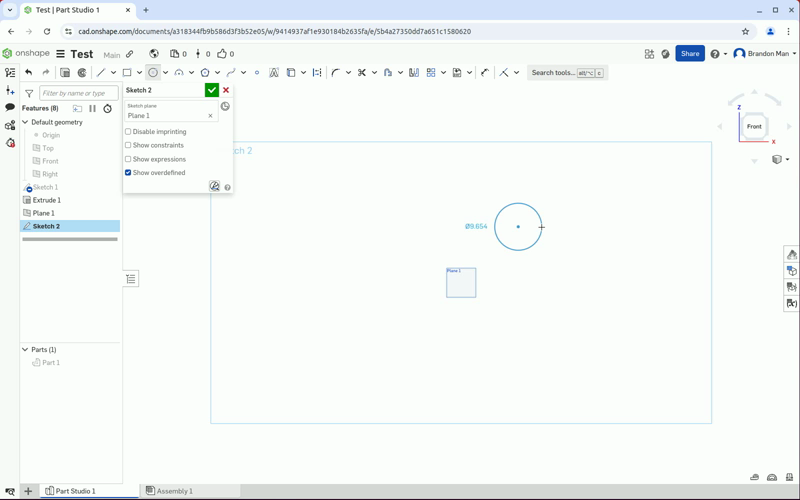
key(esc)
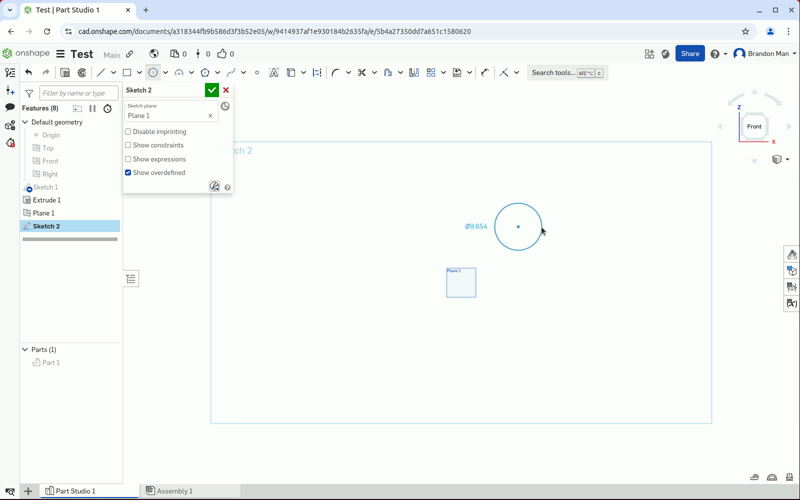
mouse_move(530, 238)
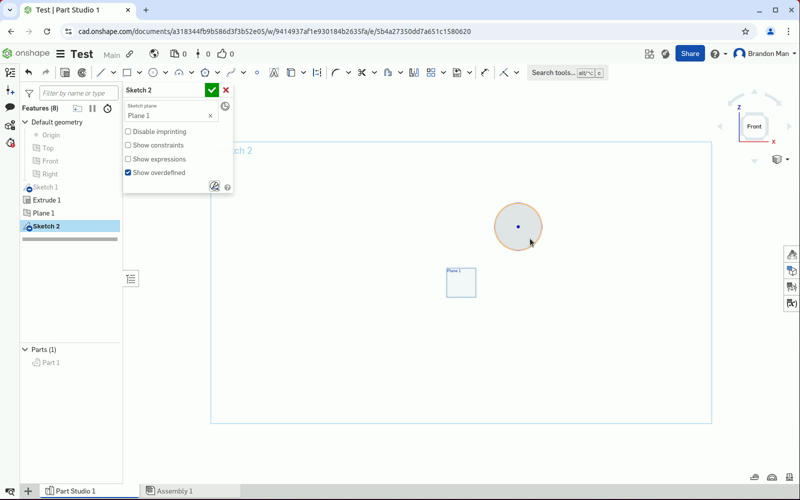
scroll(6)
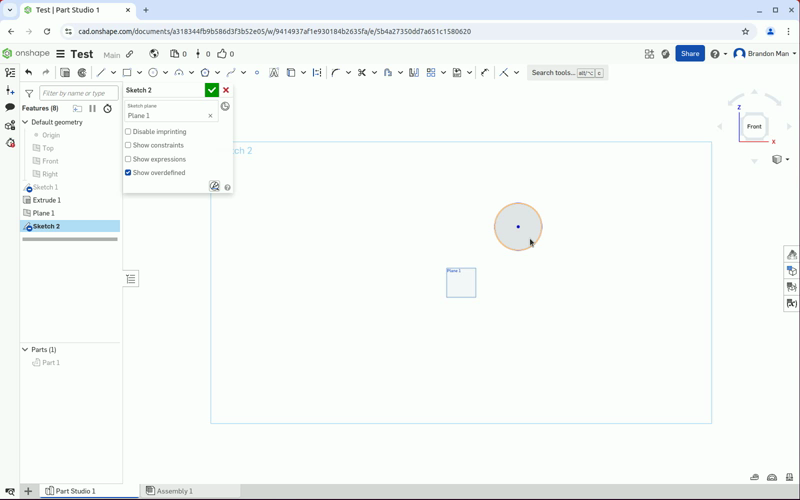
scroll(6)
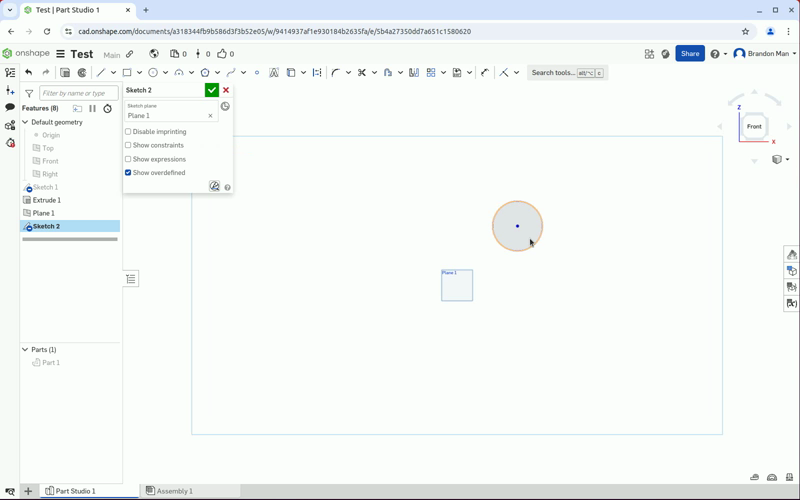
scroll(6)
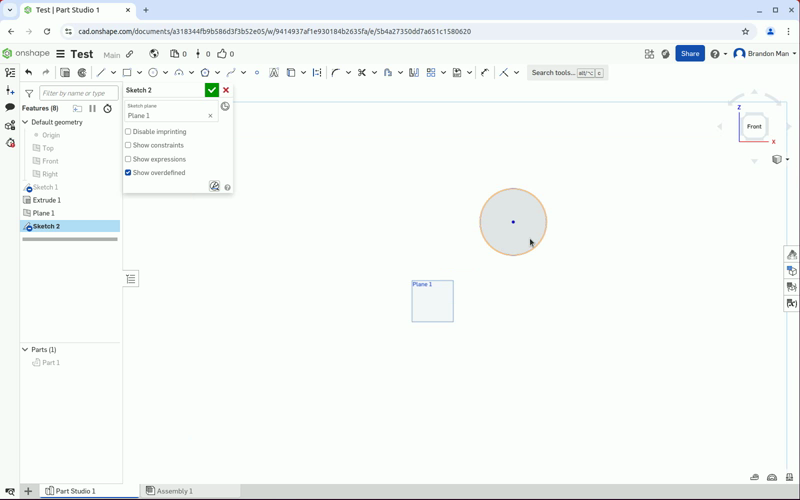
scroll(6)
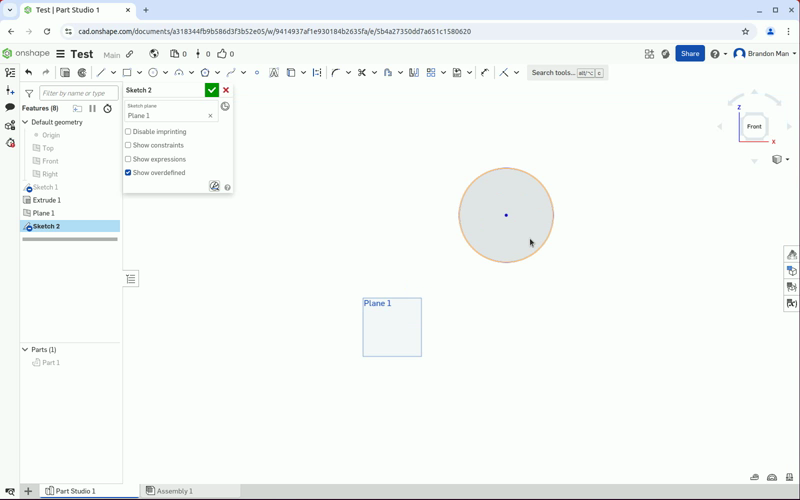
scroll(6)
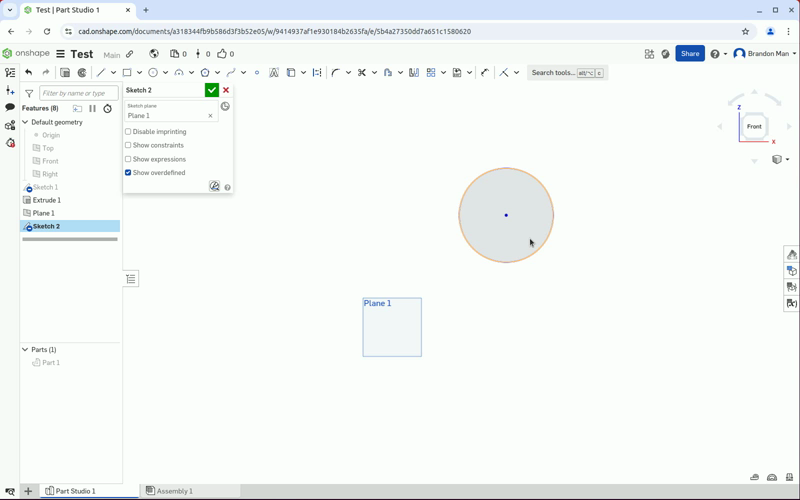
scroll(6)
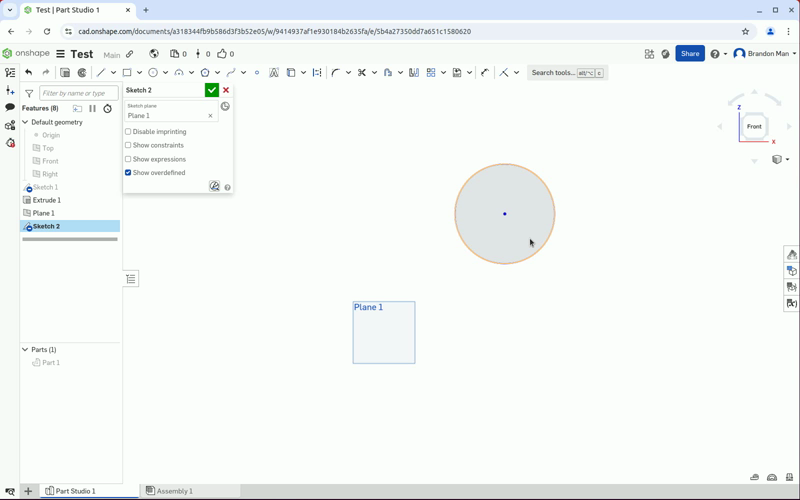
scroll(6)
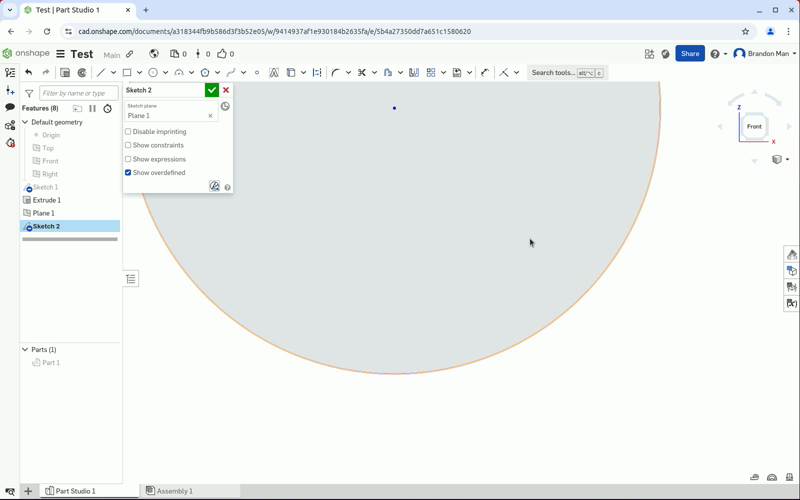
click(530, 238)
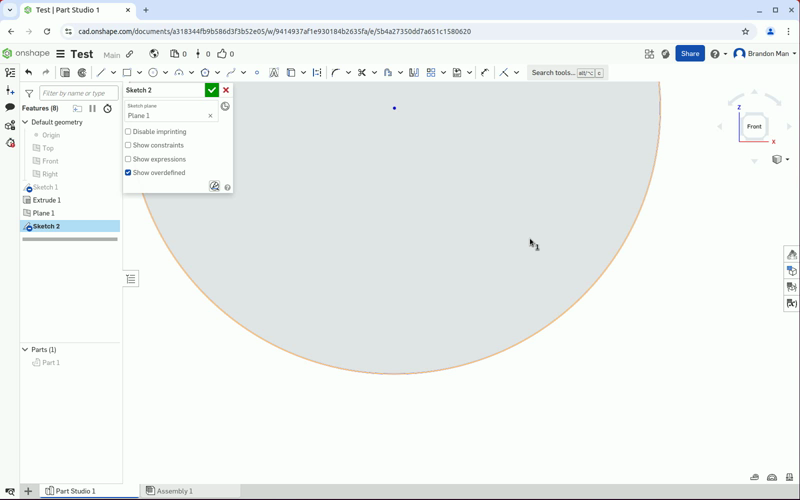
scroll(-6)
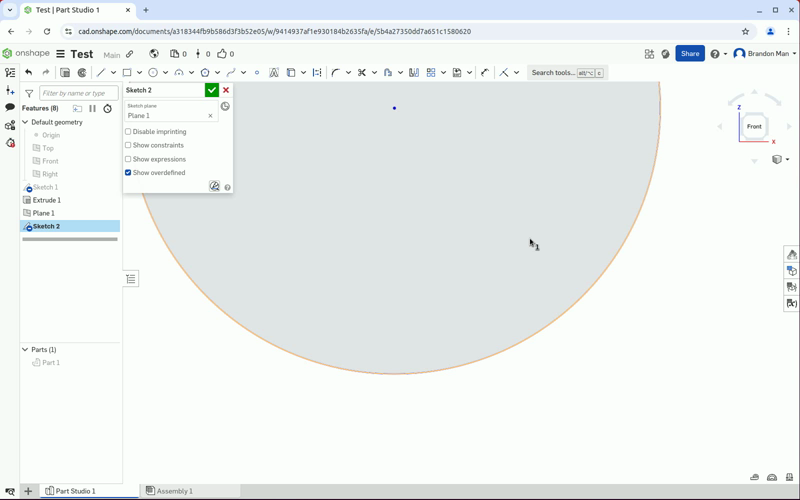
scroll(-6)
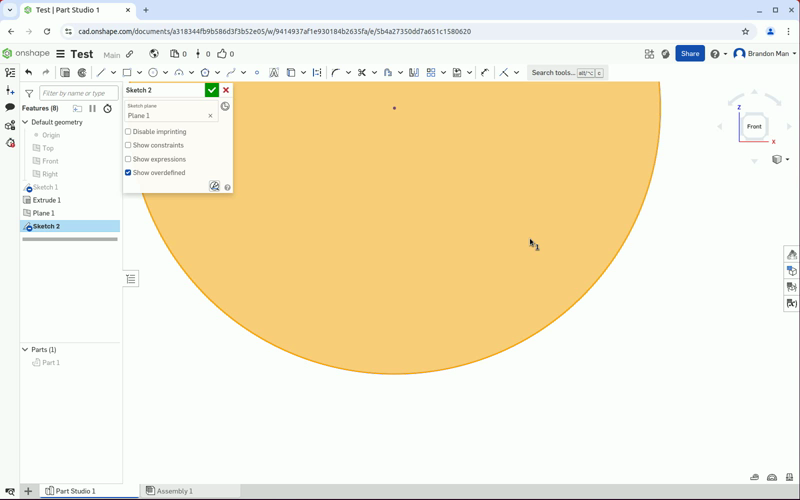
scroll(-6)
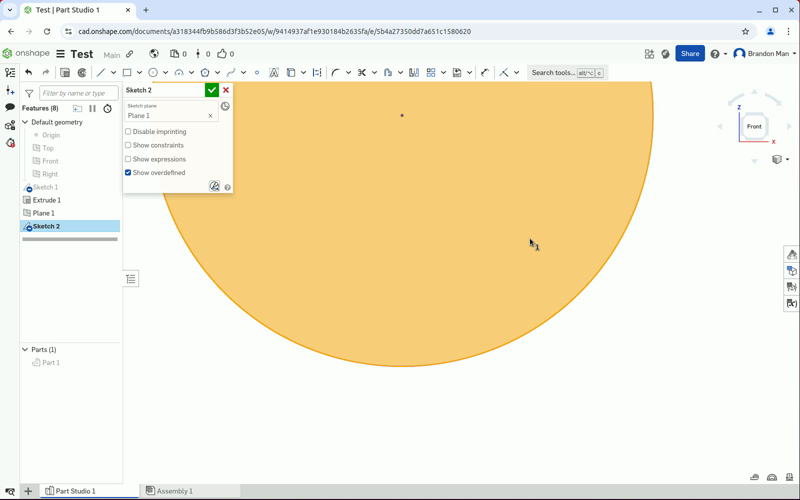
scroll(-6)
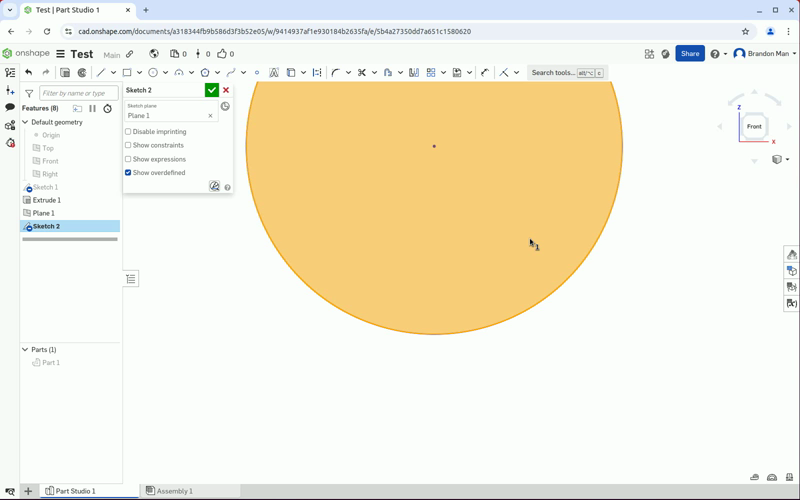
scroll(-6)
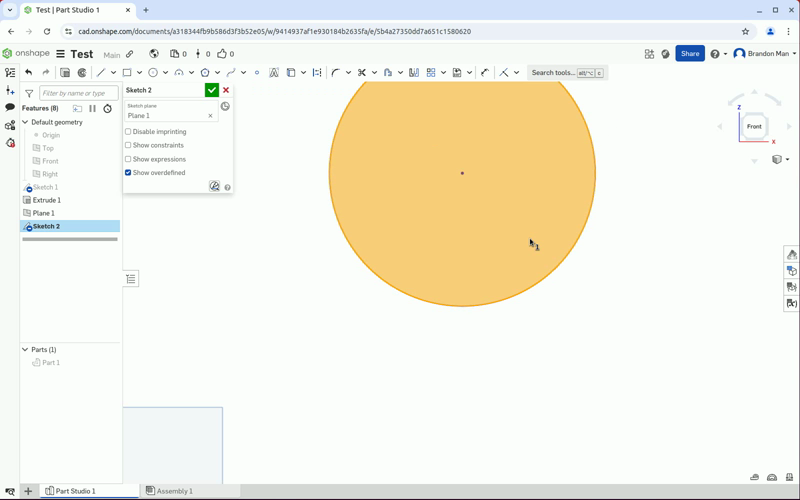
scroll(-6)
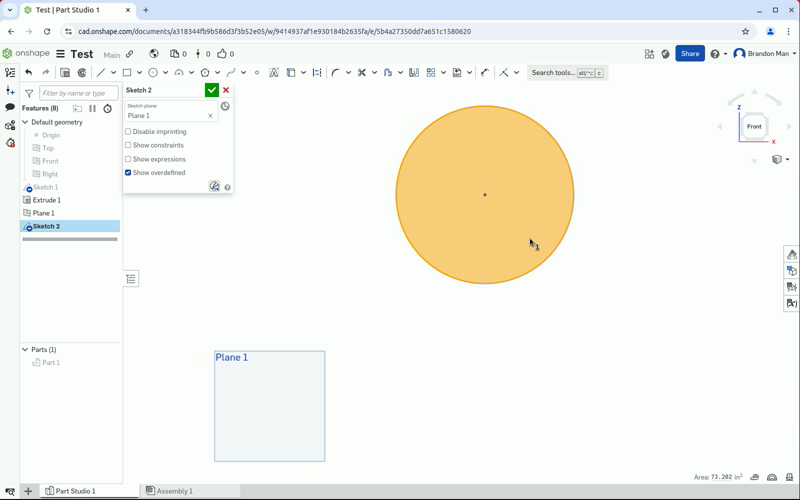
scroll(-6)
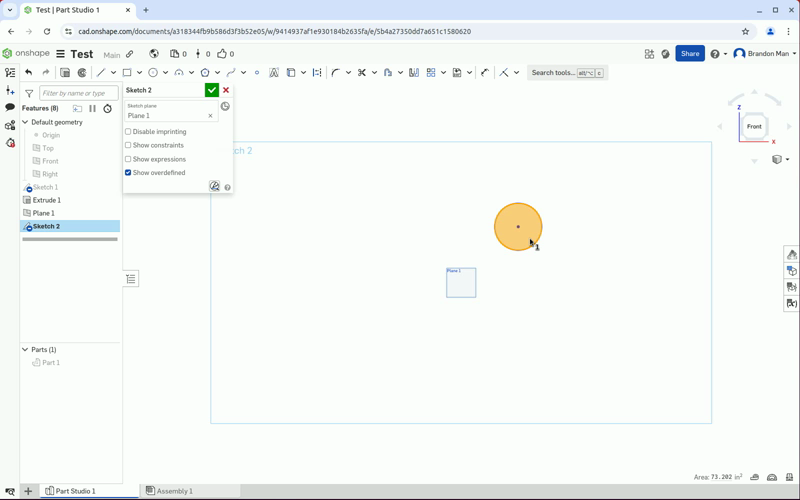
mouse_move(73, 352)
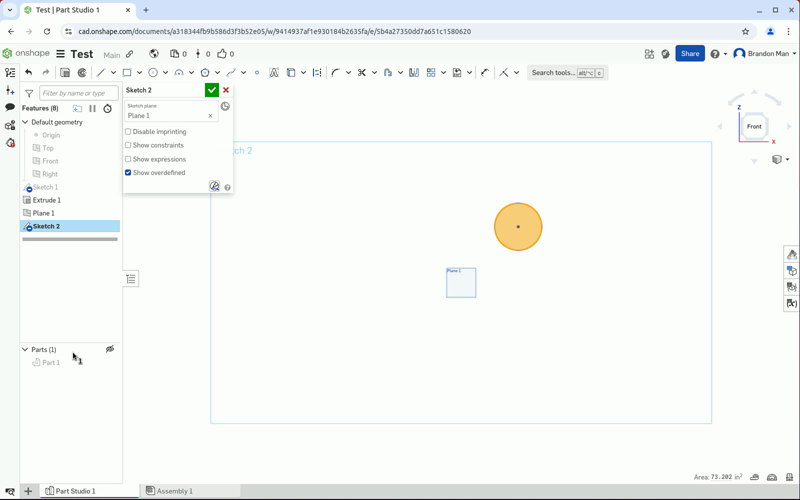
key(shift+y)
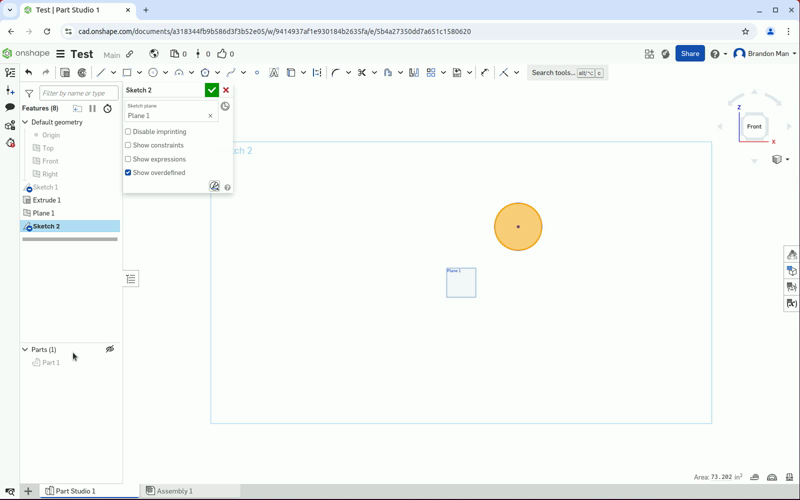
key(shift+e)
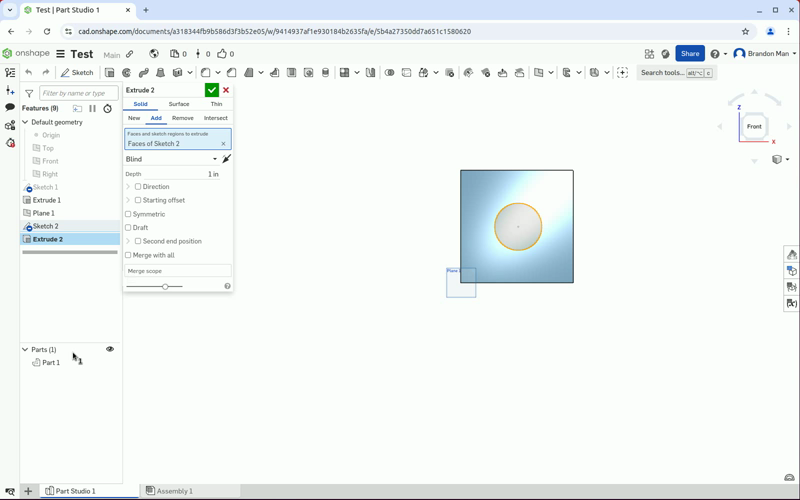
mouse_move(143, 106)
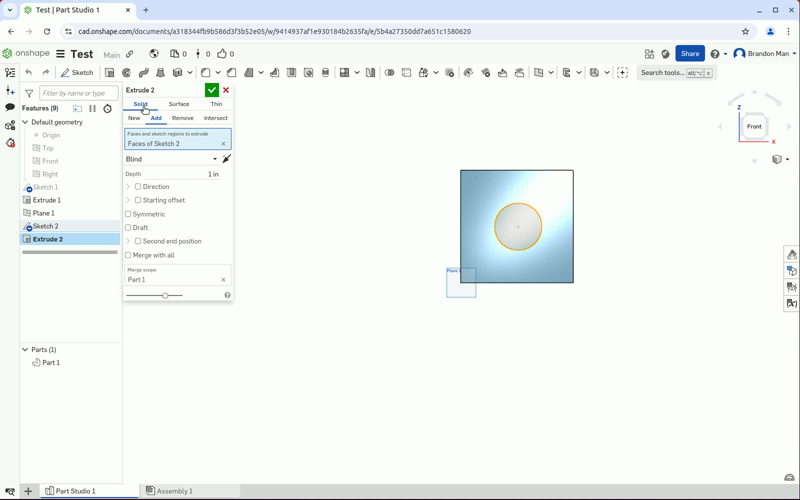
click(143, 106)
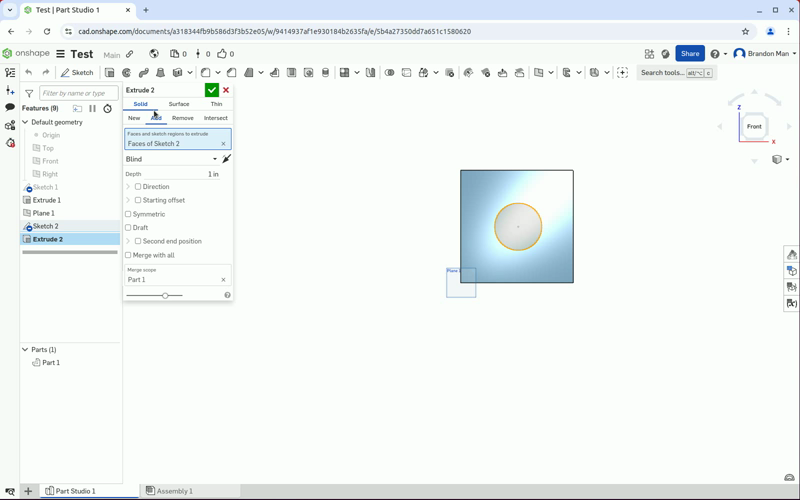
mouse_move(186, 120)
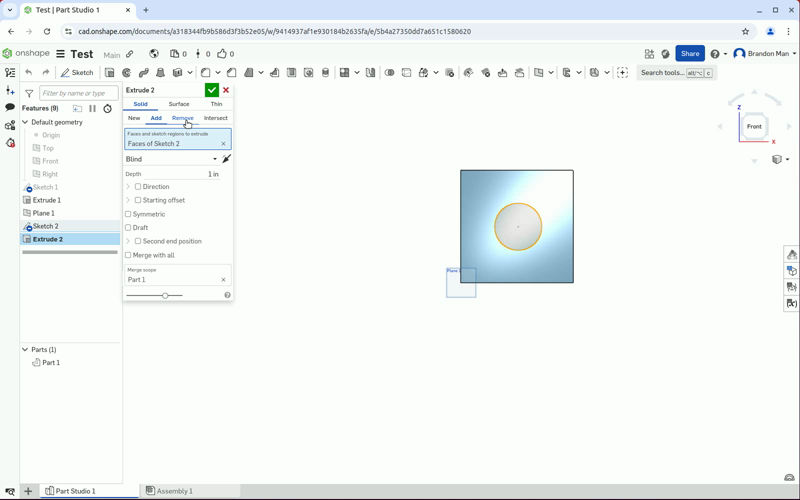
click(186, 120)
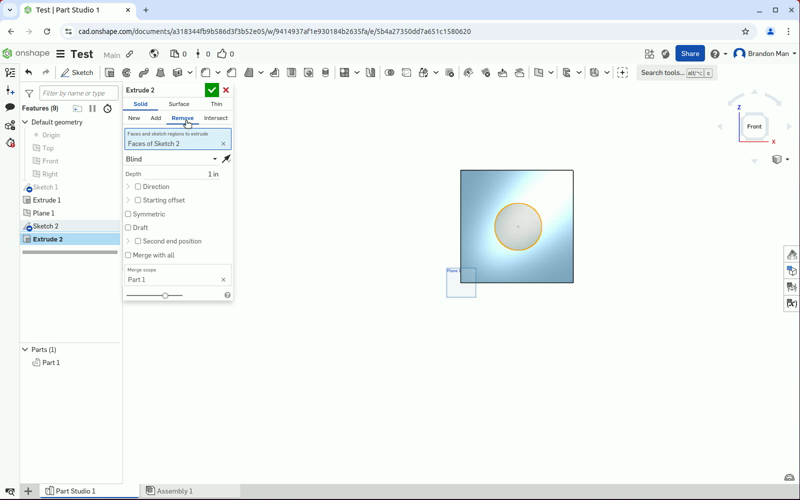
key(tab, 4)
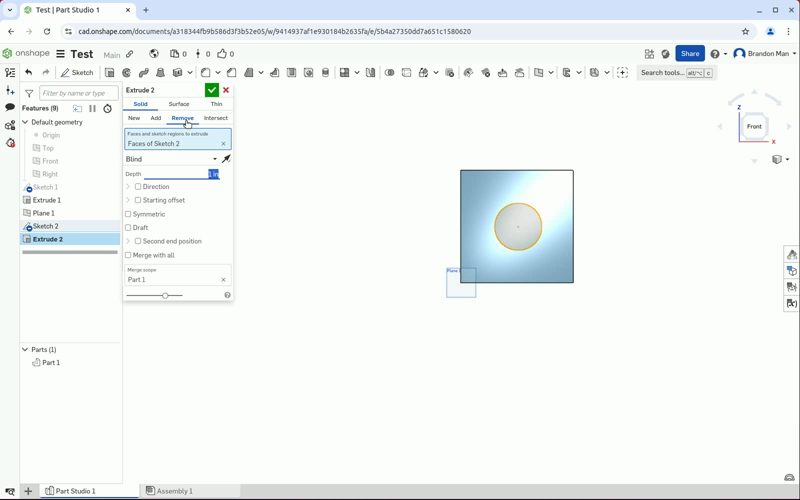
text(23.108)
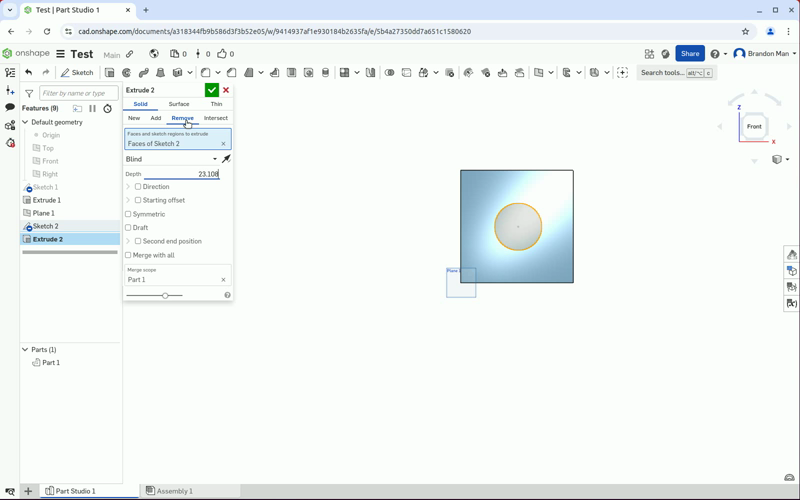
key(tab, 6)
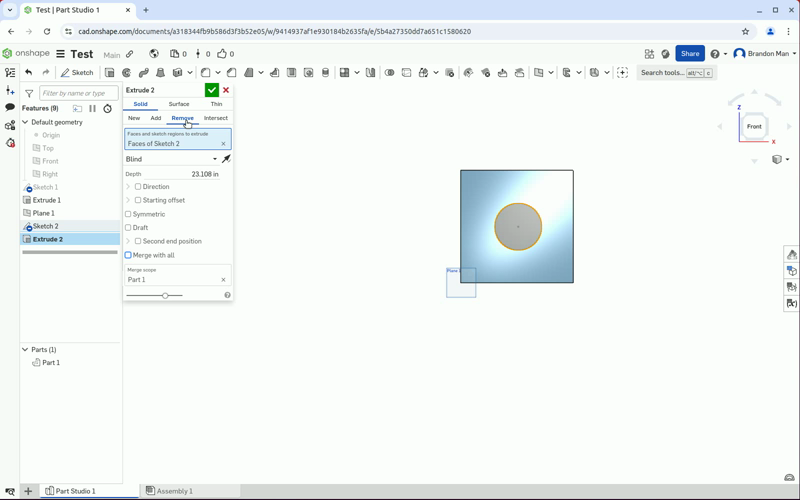
key(space)
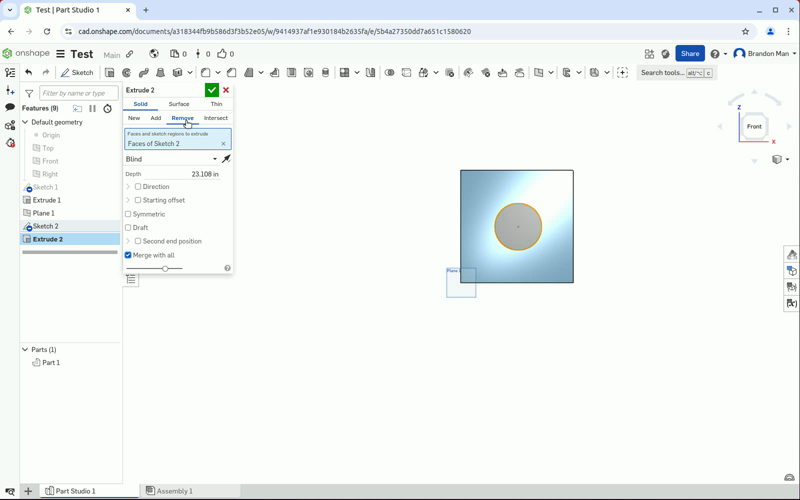
key(enter)
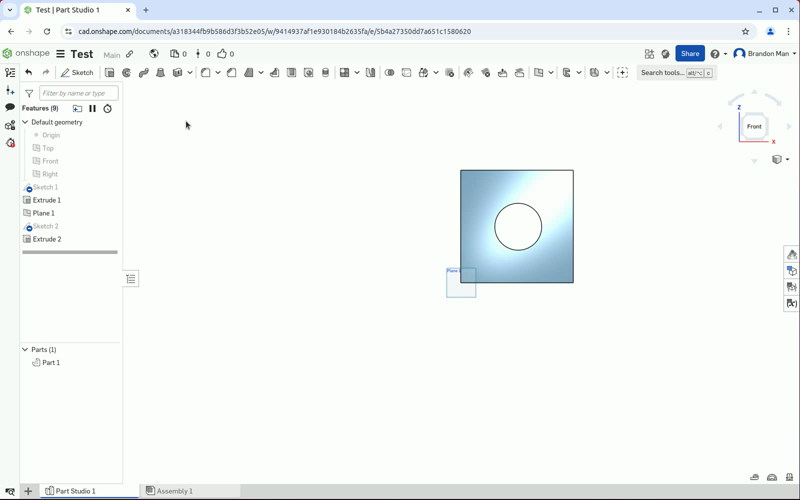
key(shift+h)
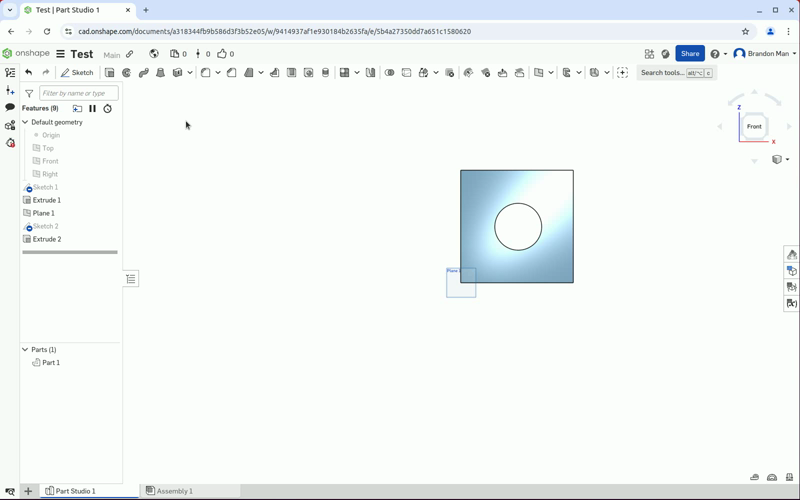
key(shift+h)
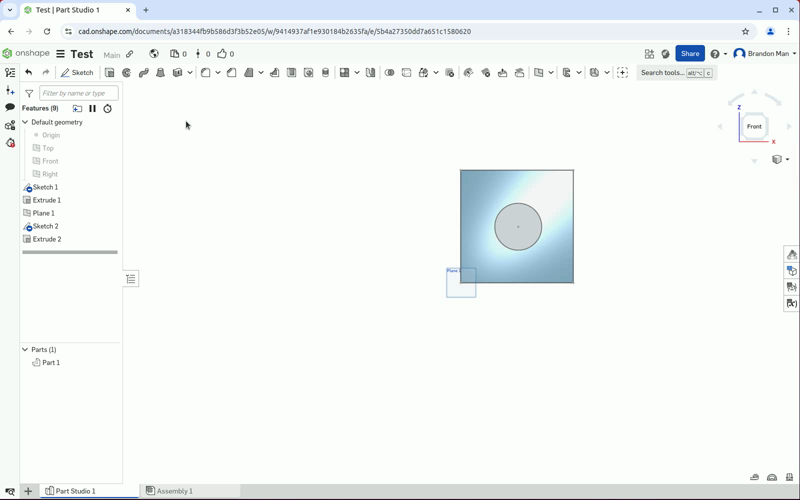
key(shift+7)
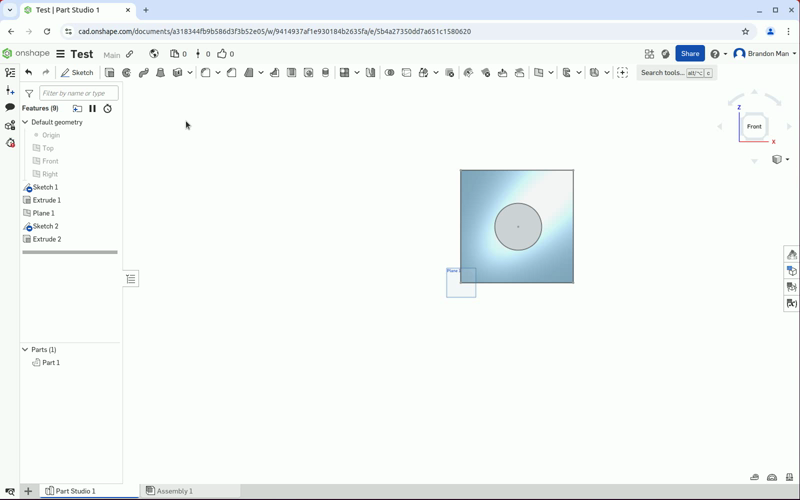
key(left, 2)
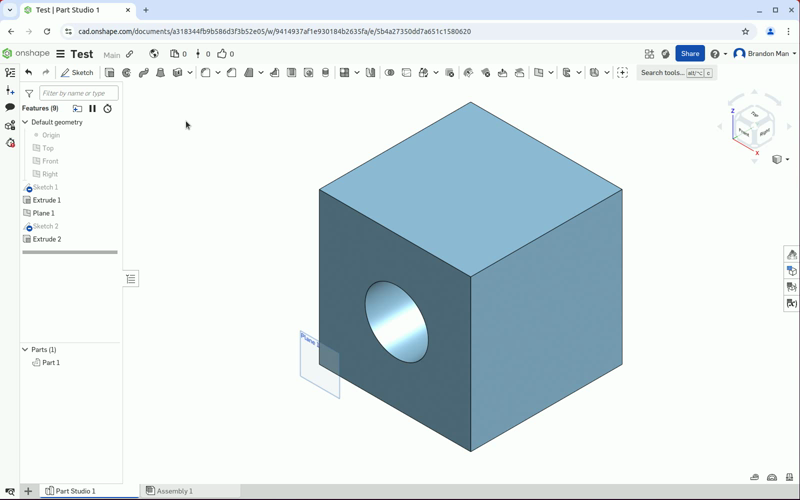
key(down, 2)
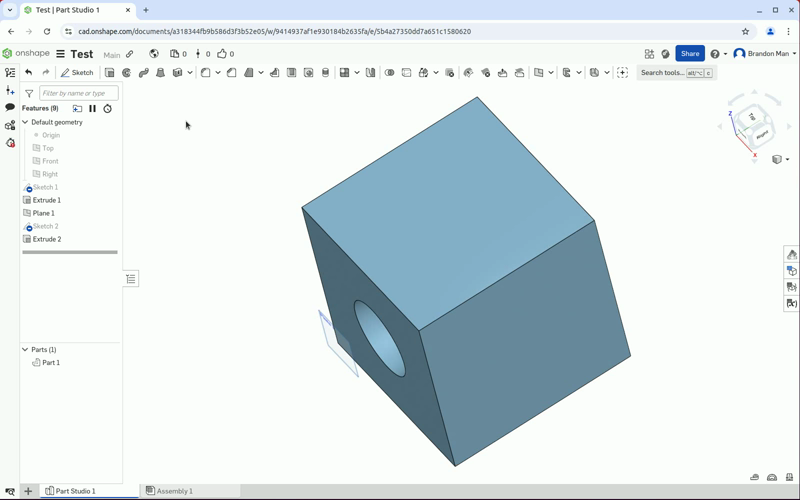
key(up, 2)
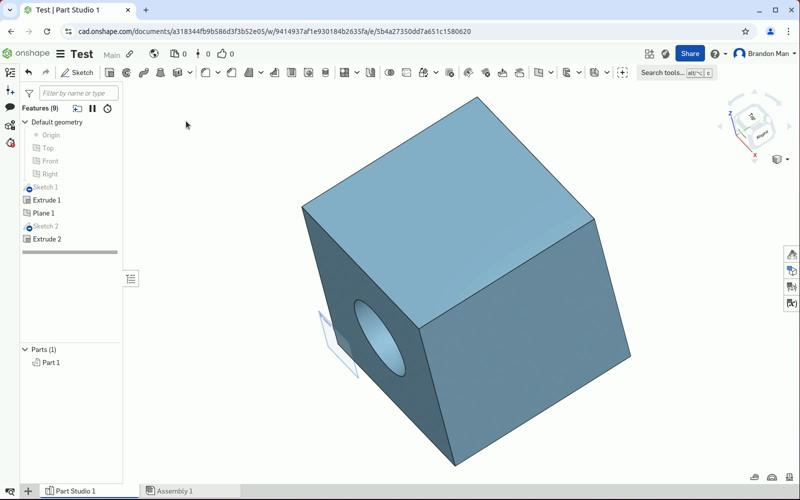
key(right, 2)
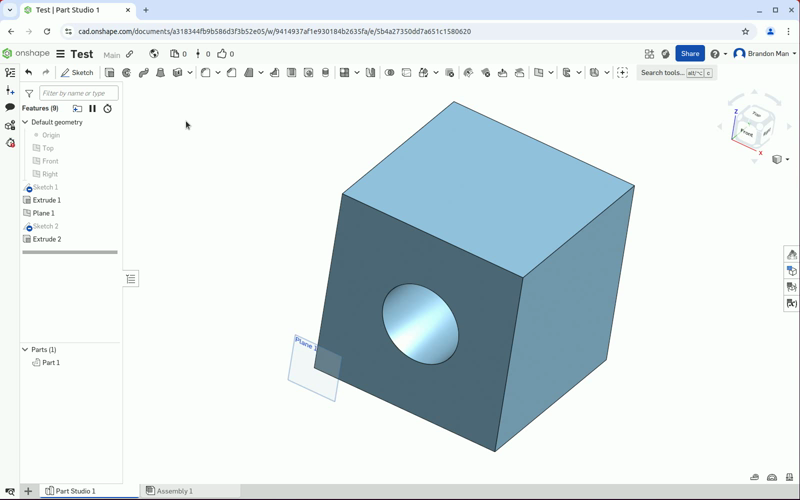
mouse_move(73, 189)
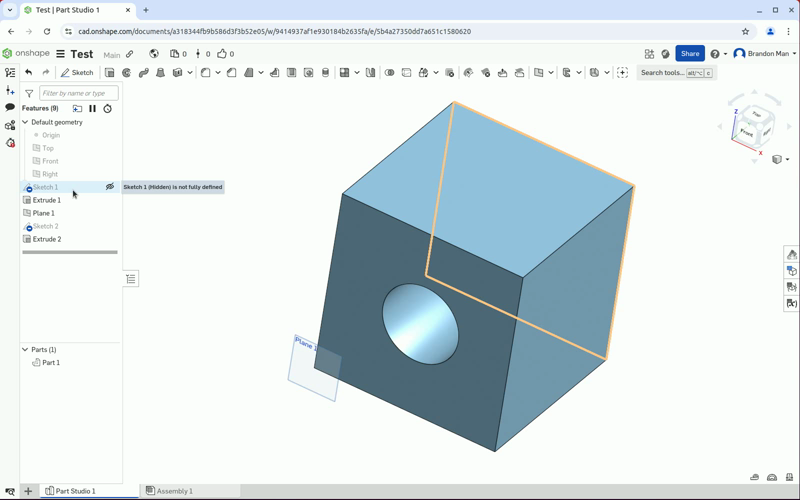
click(73, 189)